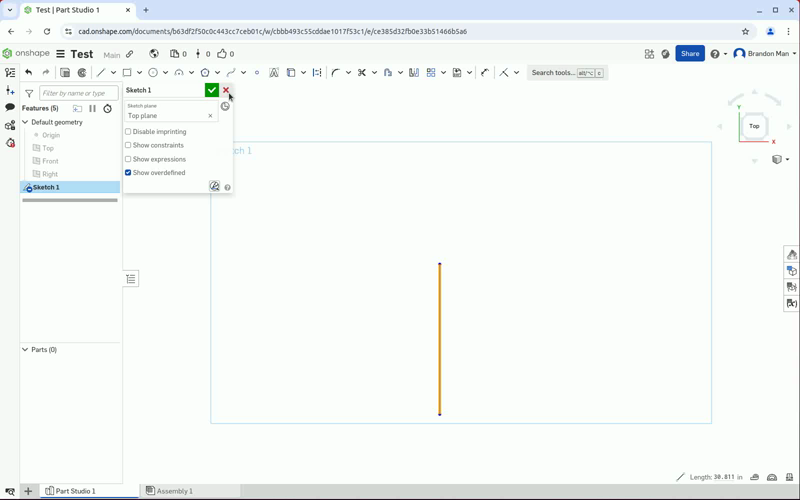
key(shift+h)
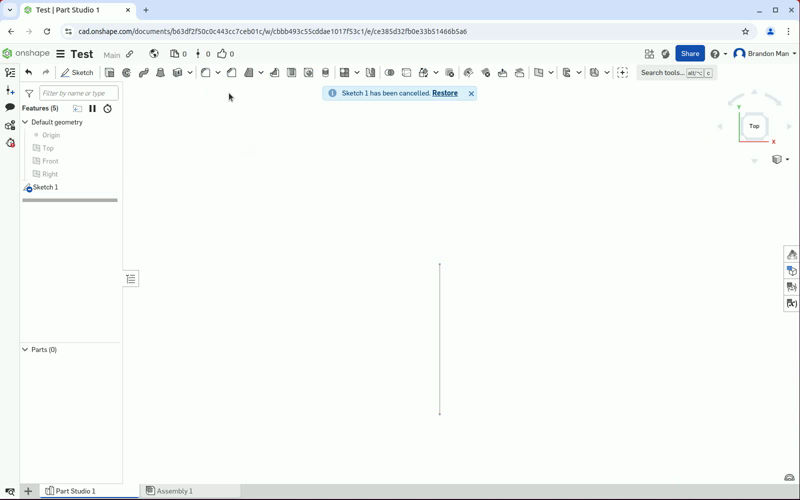
key(shift+s)
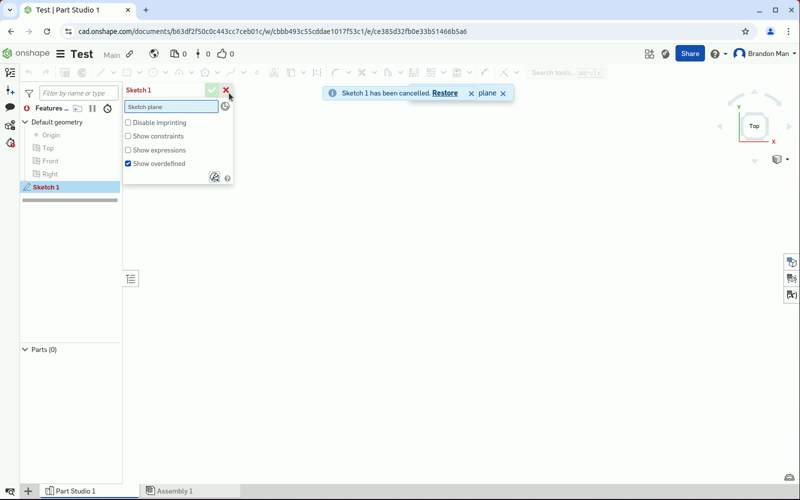
mouse_move(73, 150)
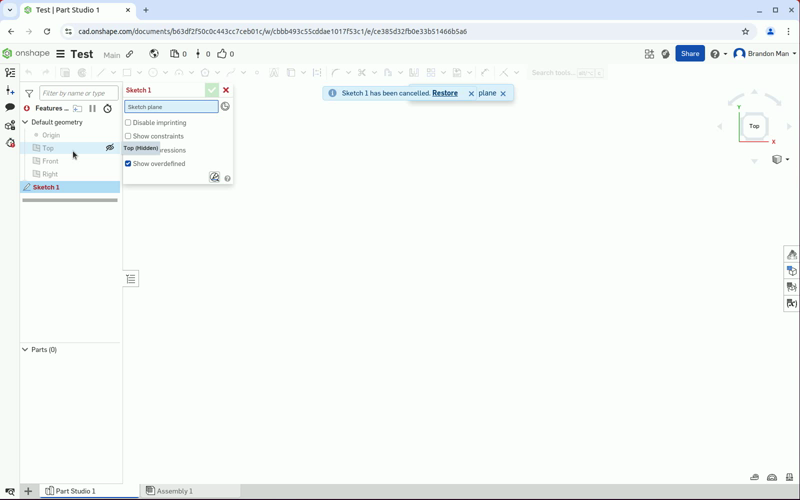
click(73, 150)
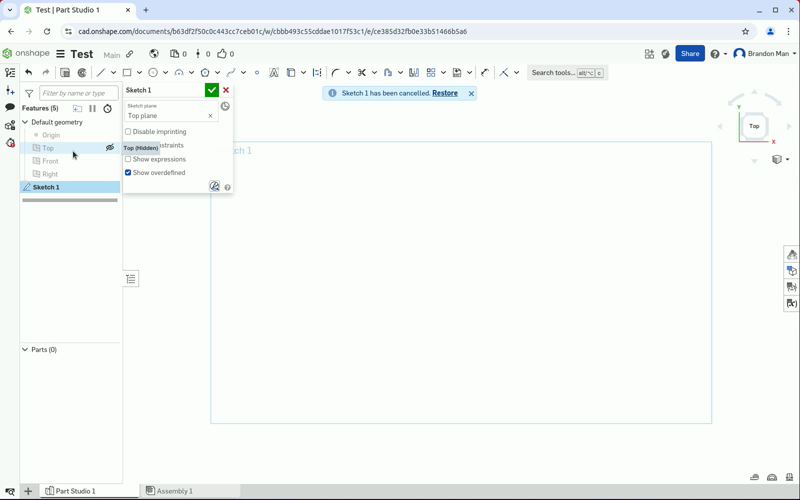
mouse_move(73, 352)
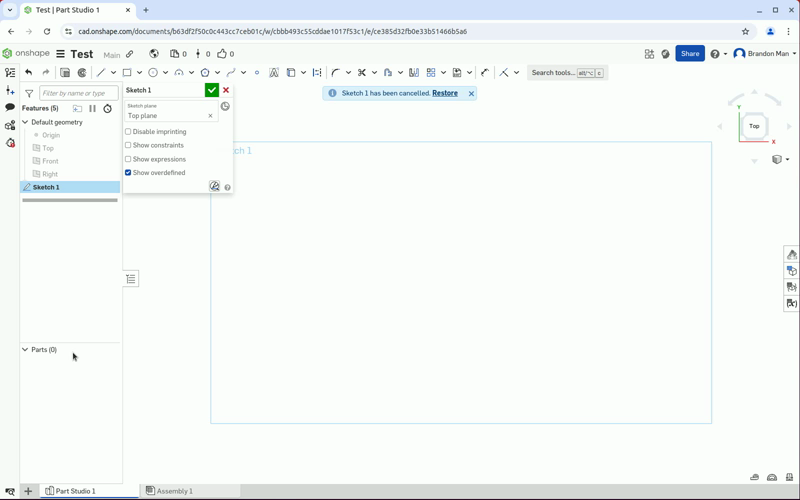
key(y)
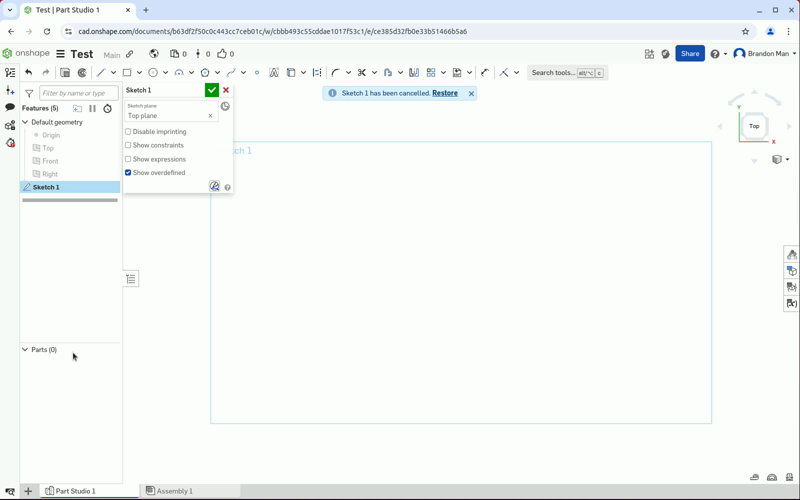
key(l)
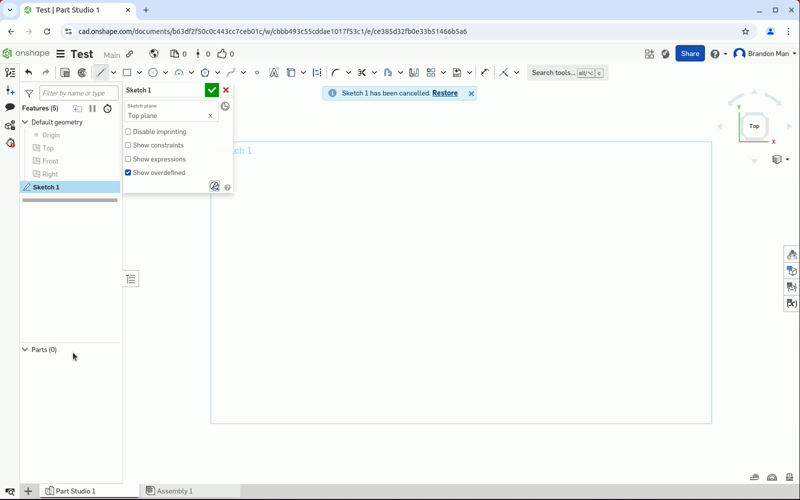
key_down(shift)
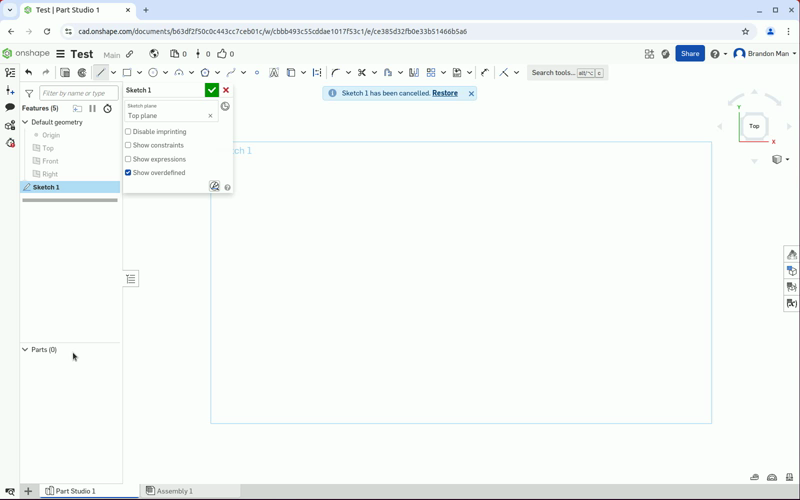
mouse_move(497, 326)
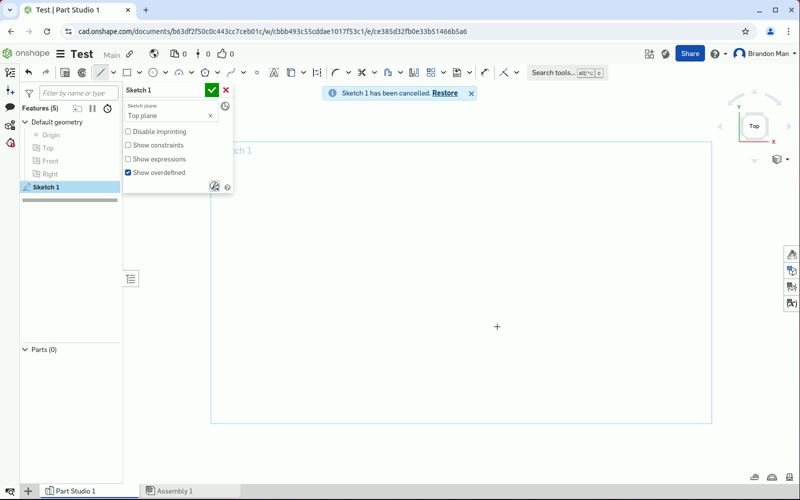
click(497, 326)
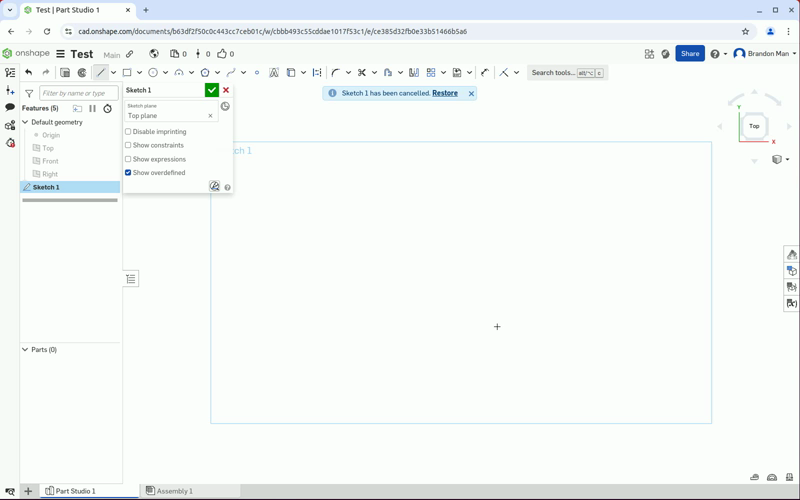
key_up(shift)
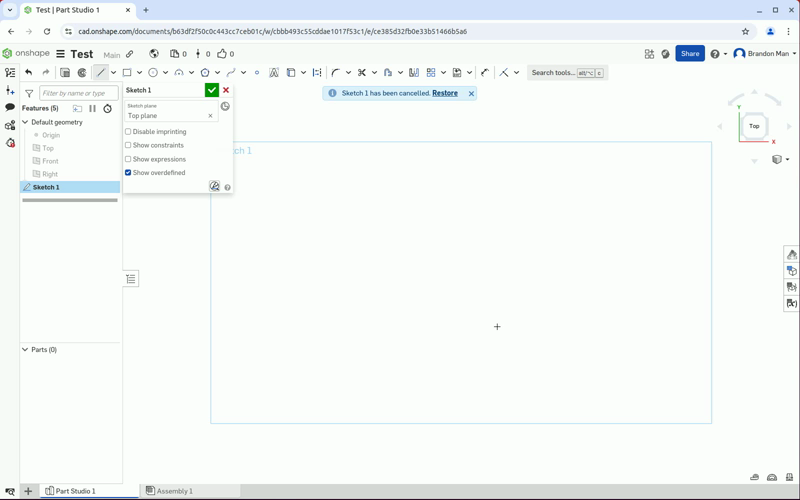
key_down(shift)
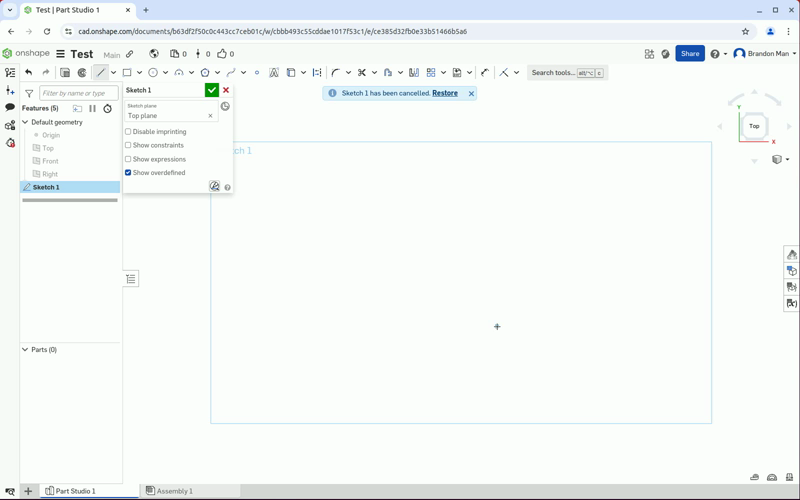
mouse_move(573, 326)
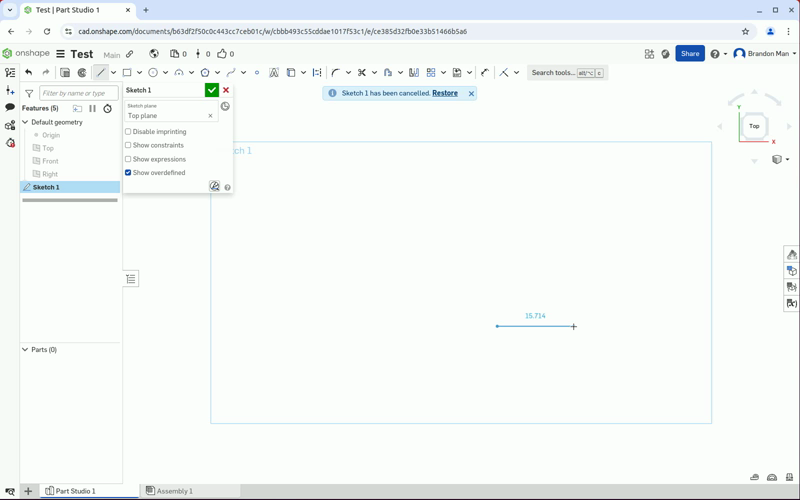
click(573, 326)
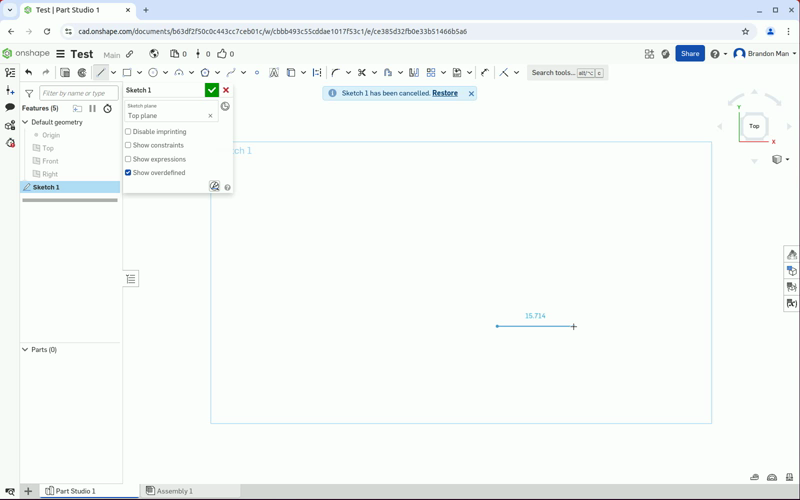
key_up(shift)
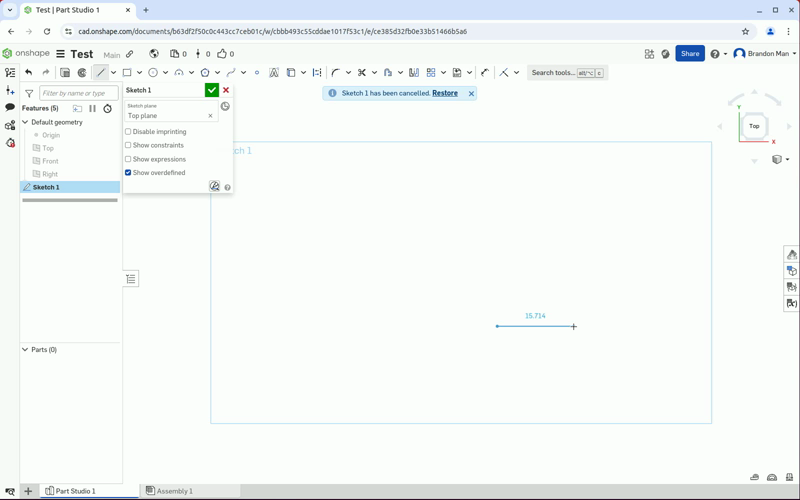
key_down(shift)
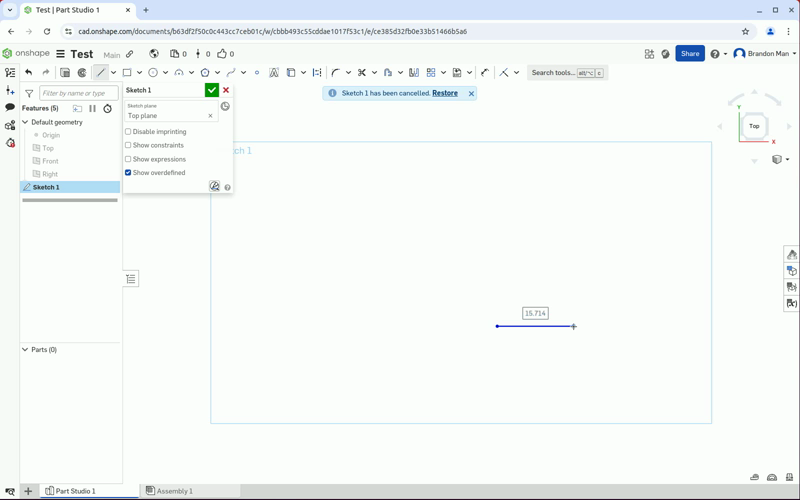
mouse_move(589, 326)
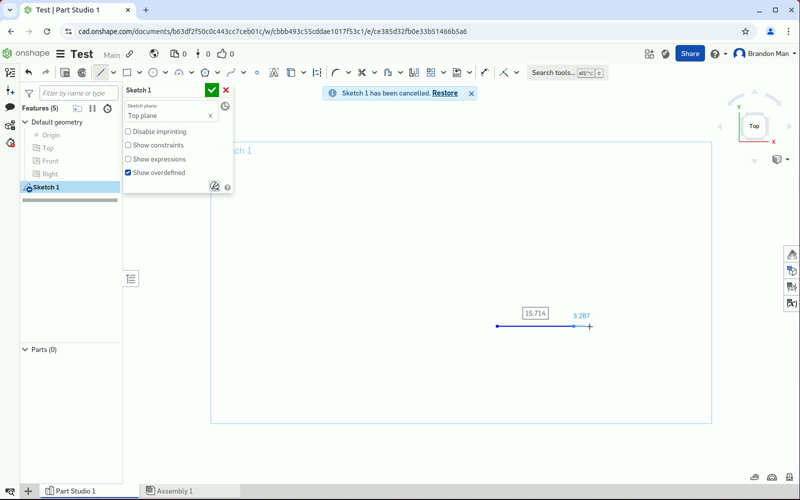
mouse_move(573, 284)
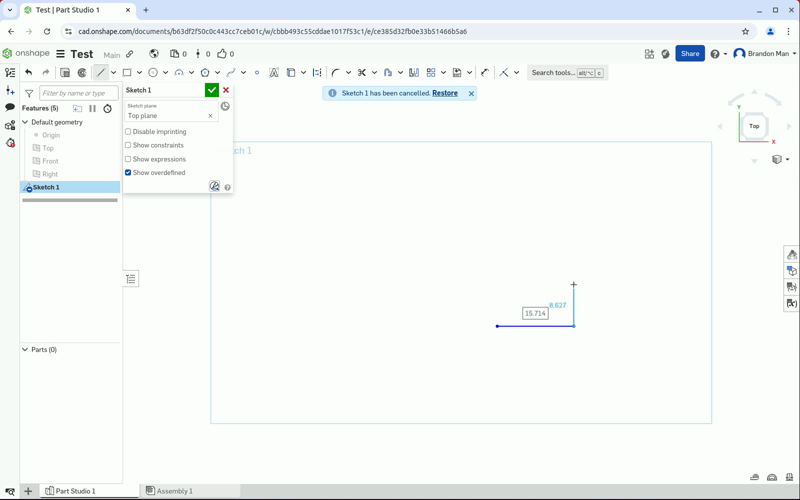
click(573, 284)
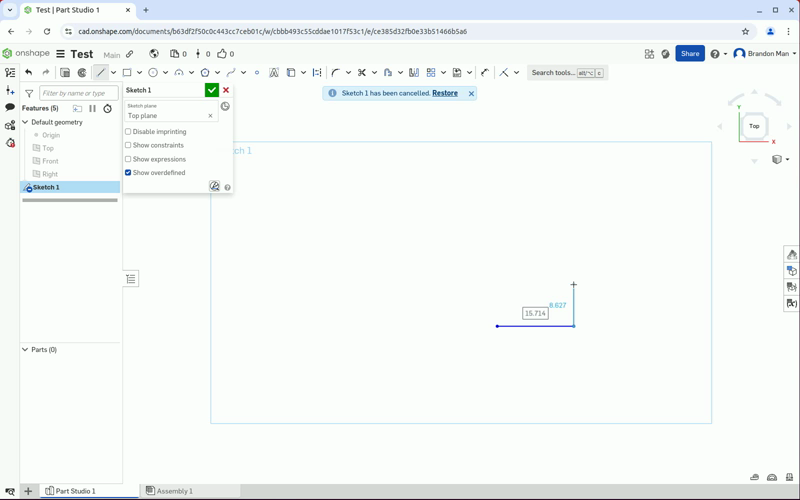
key_up(shift)
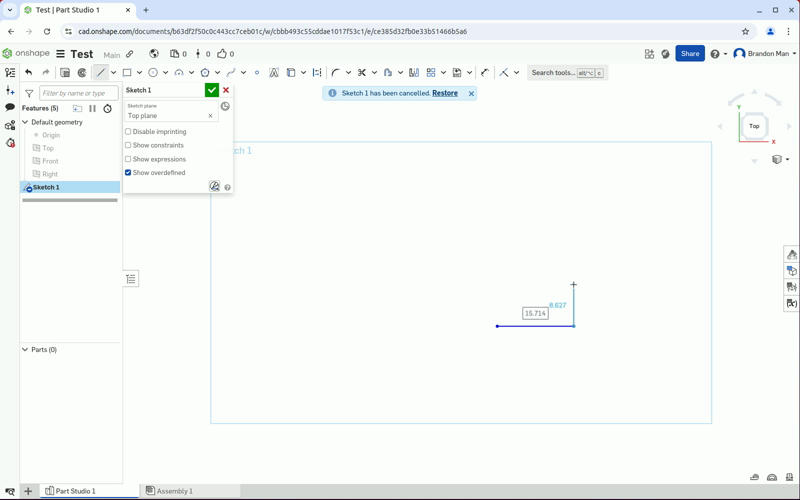
key_down(shift)
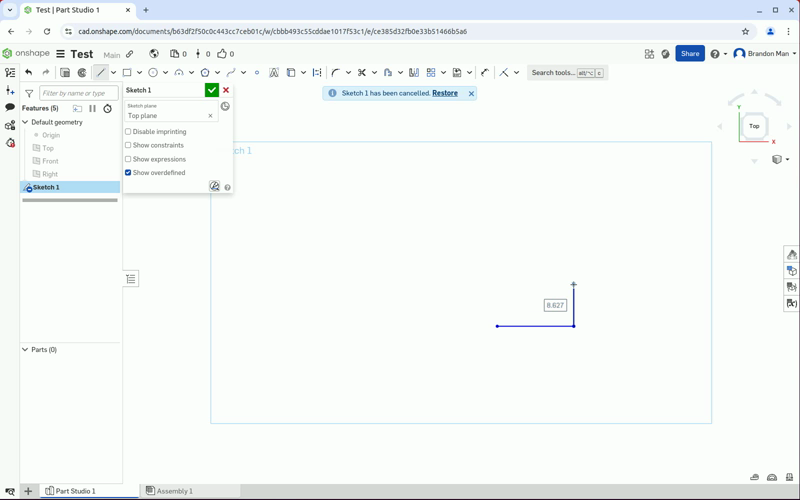
mouse_move(497, 284)
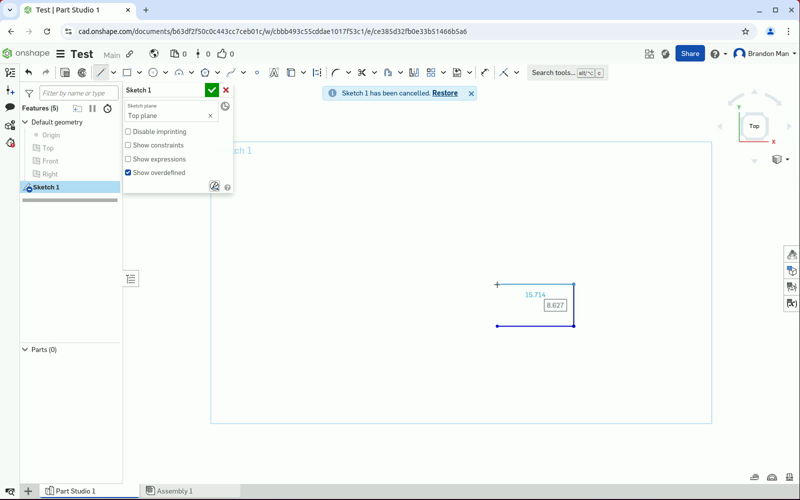
click(497, 284)
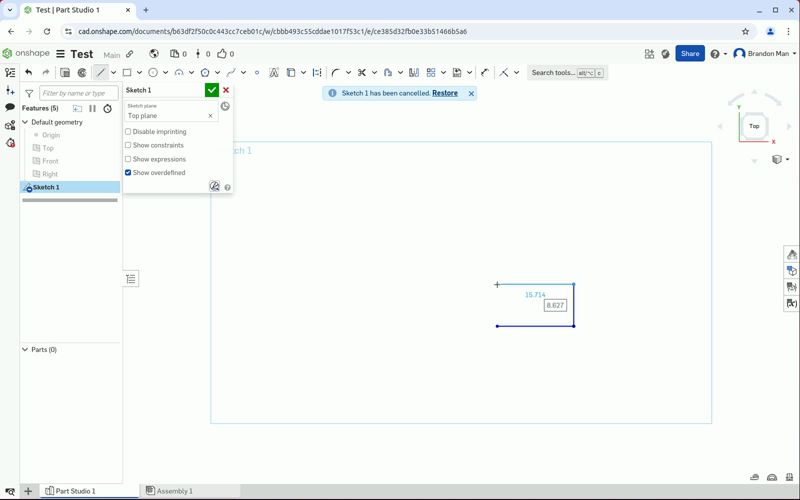
key_up(shift)
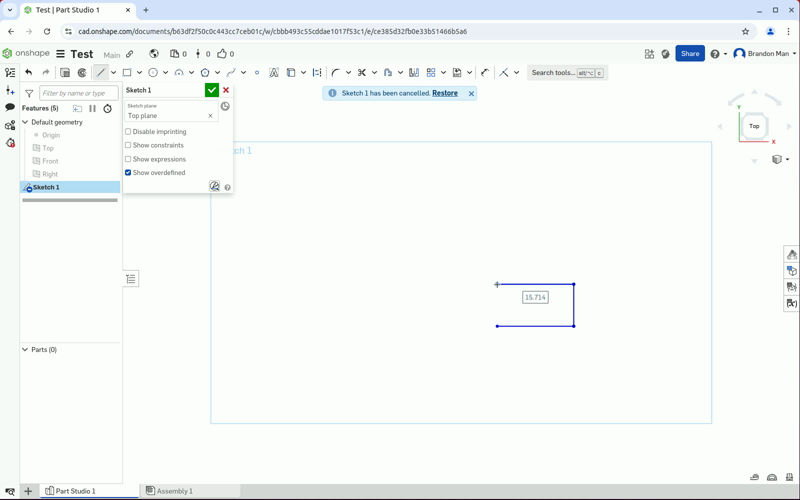
mouse_move(527, 284)
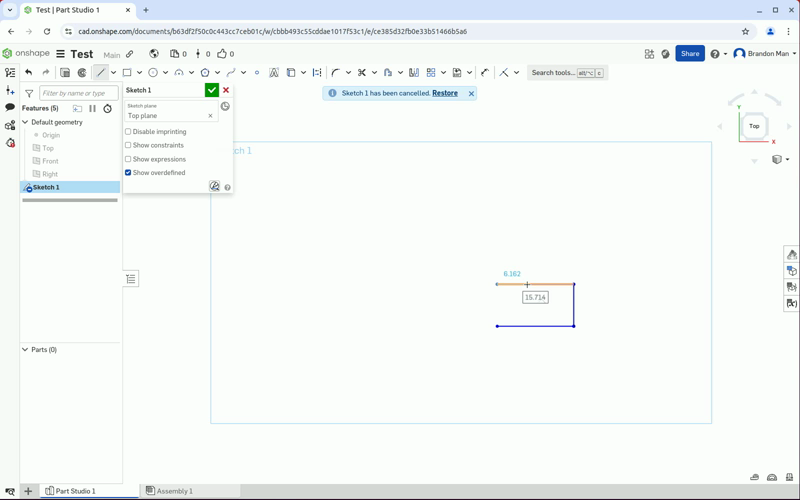
key_down(shift)
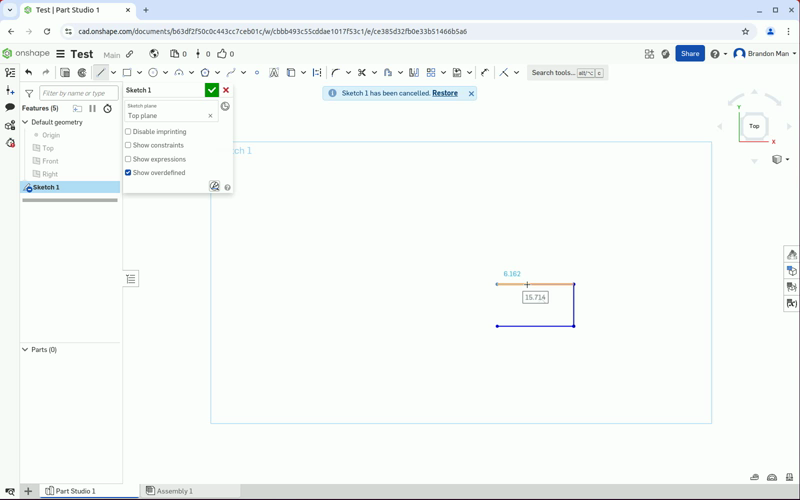
mouse_move(497, 326)
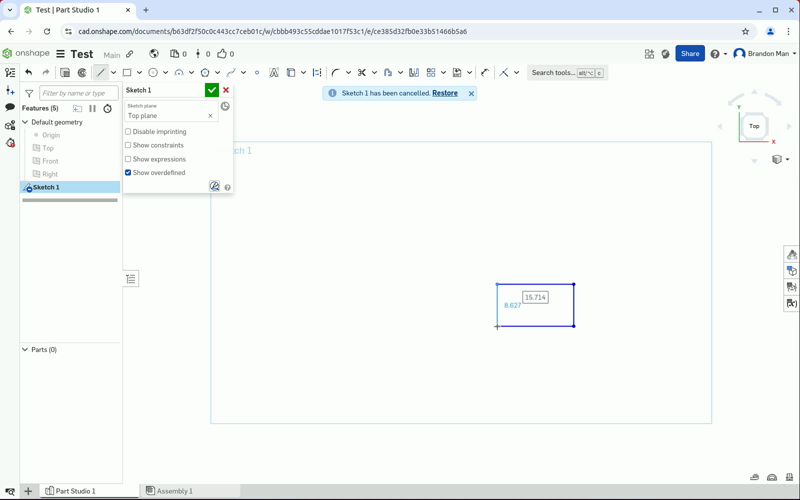
key_up(shift)
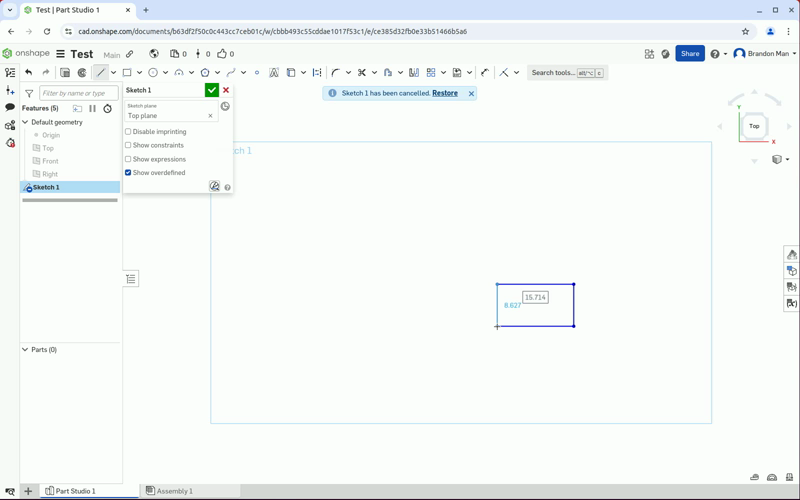
click(497, 326)
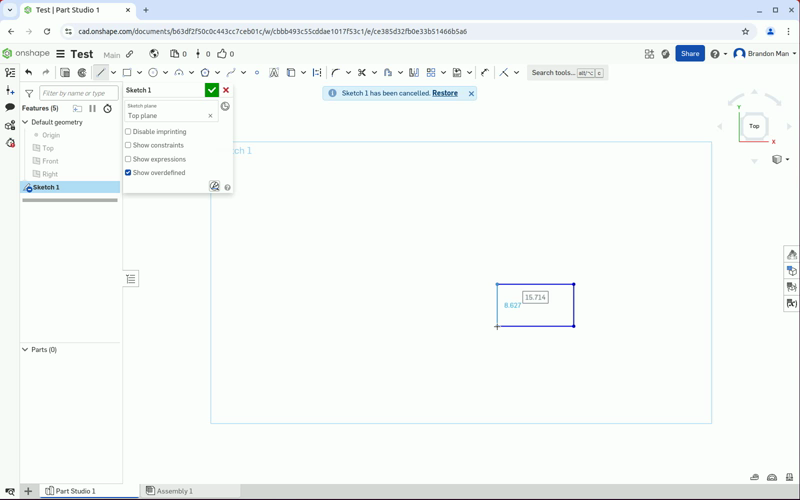
key(esc)
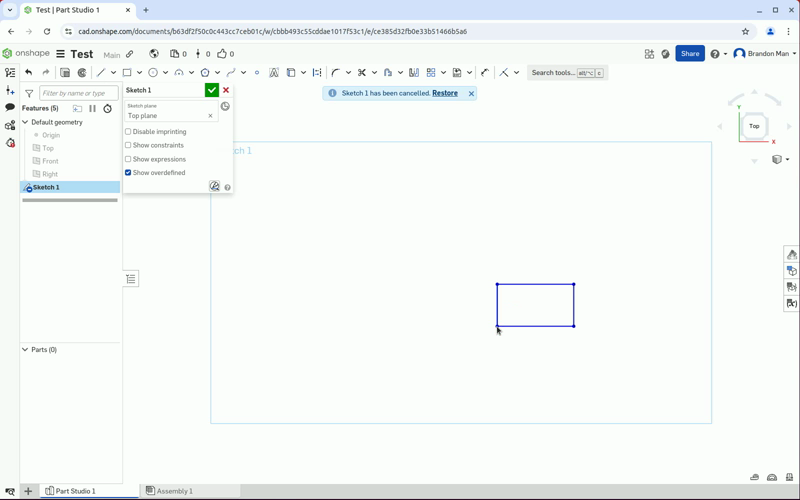
mouse_move(516, 294)
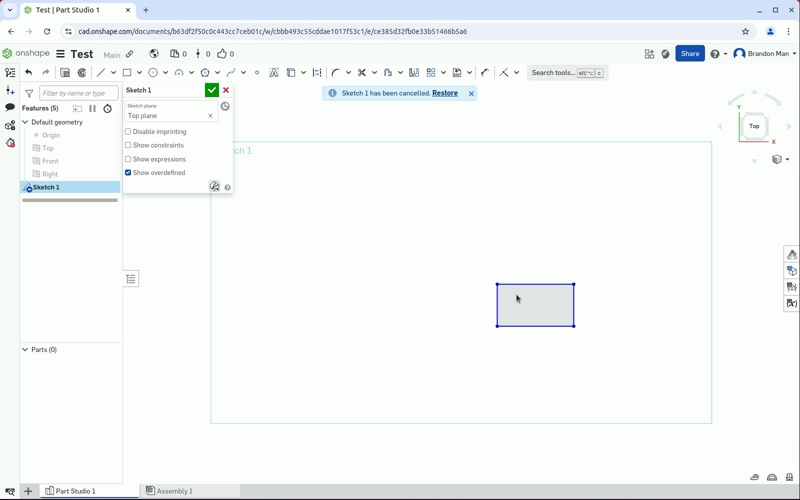
click(516, 294)
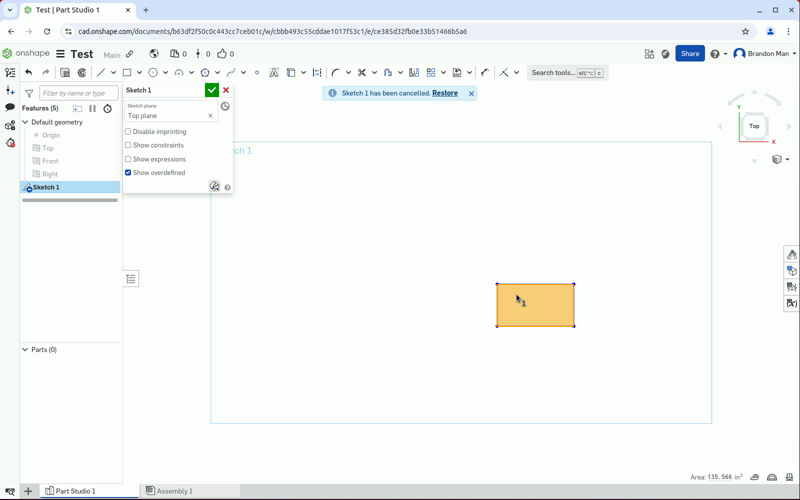
mouse_move(73, 352)
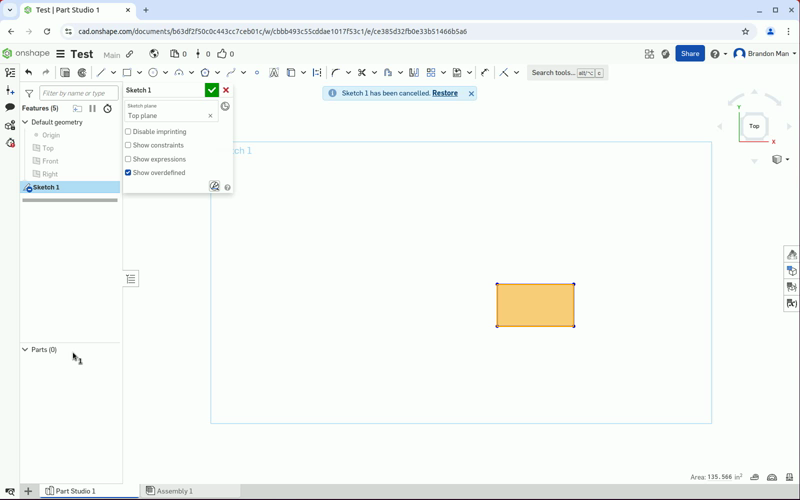
key(shift+y)
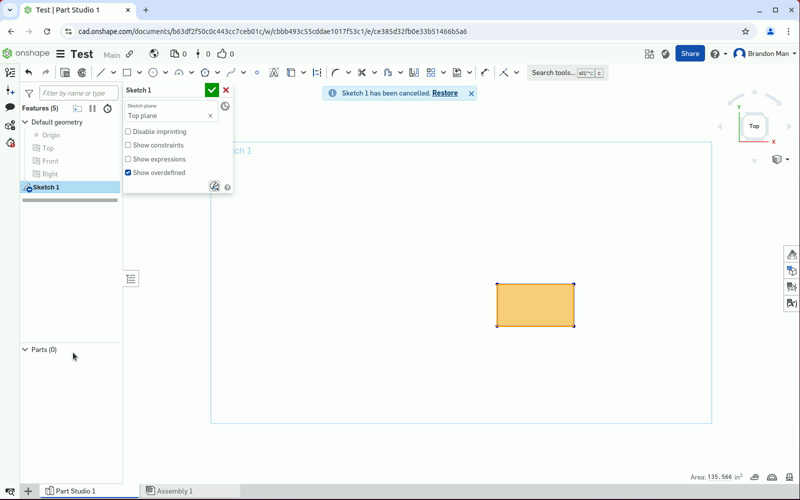
key(shift+e)
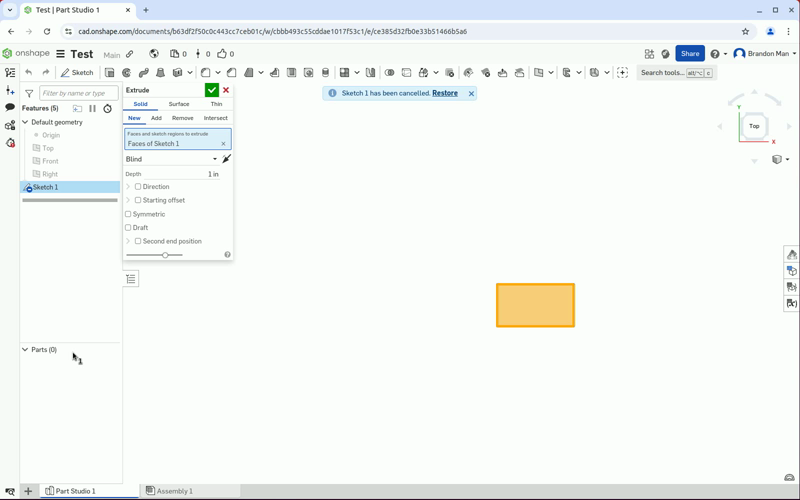
mouse_move(143, 106)
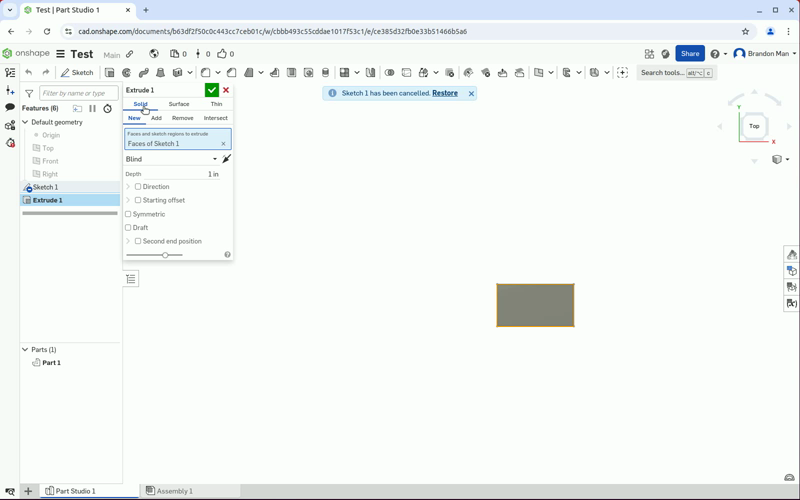
click(143, 106)
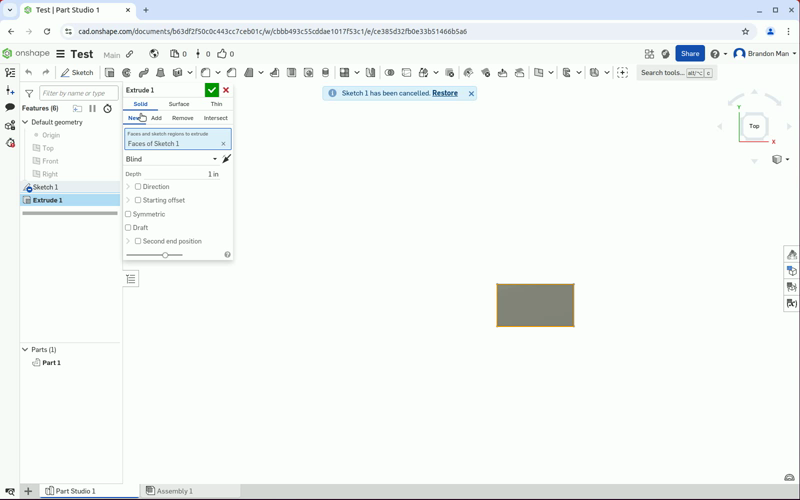
mouse_move(137, 120)
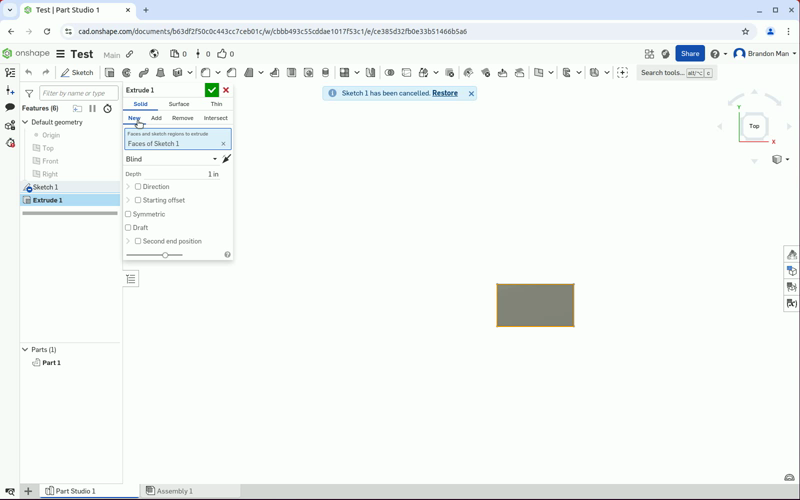
click(137, 120)
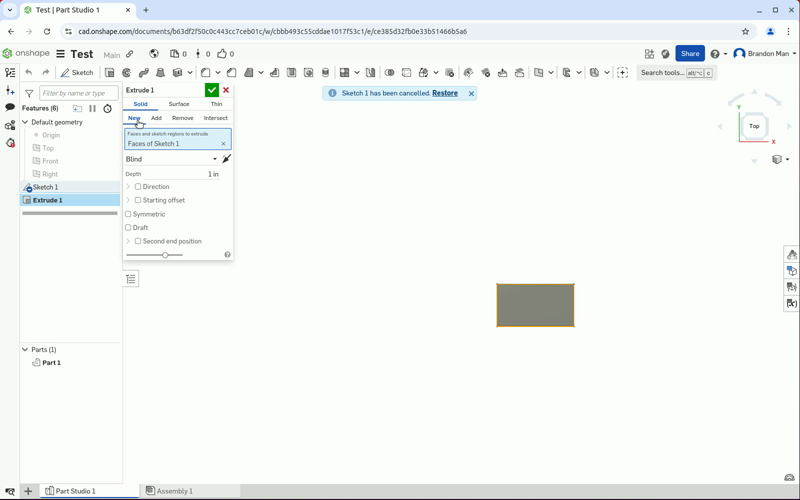
key(tab, 4)
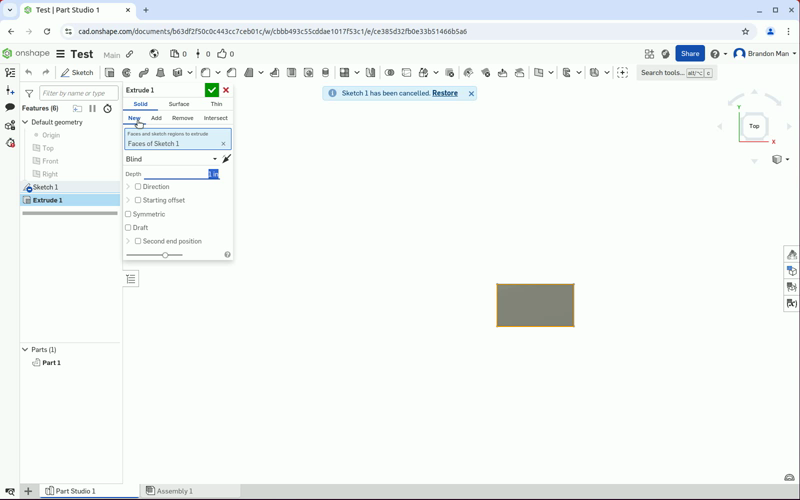
text(2.889)
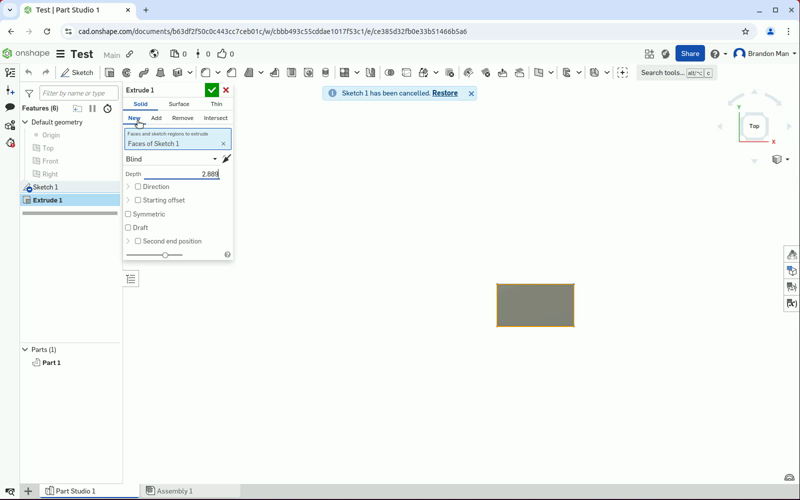
key(enter)
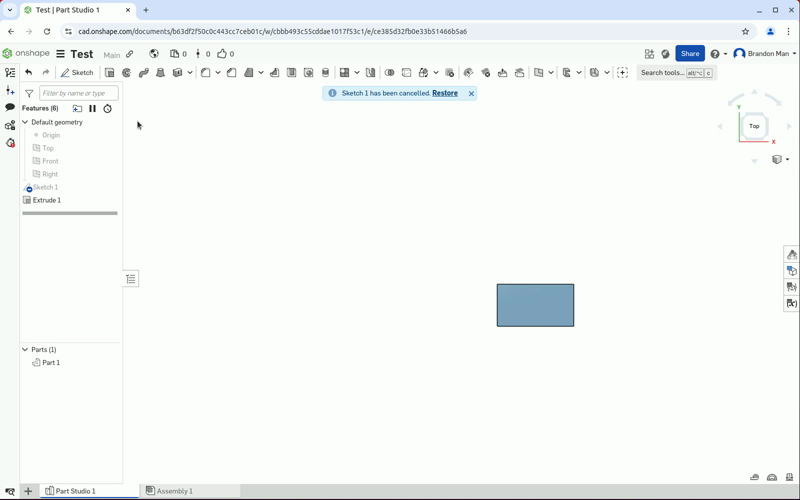
key(shift+h)
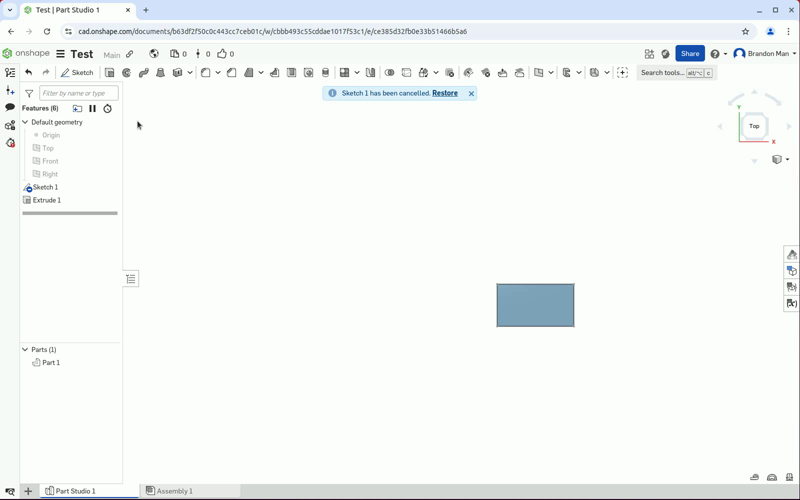
key(shift+h)
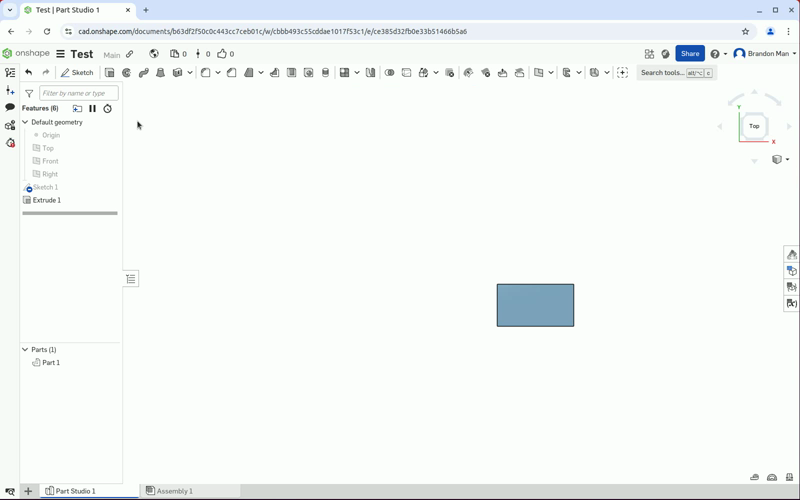
mouse_move(73, 189)
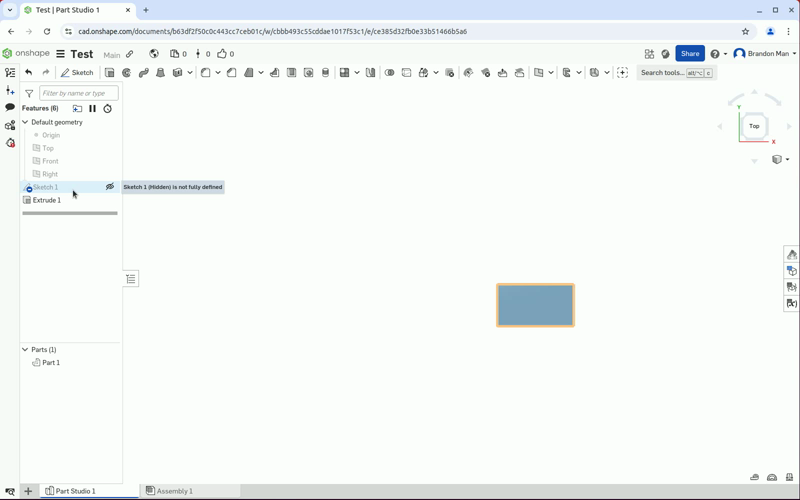
click(73, 189)
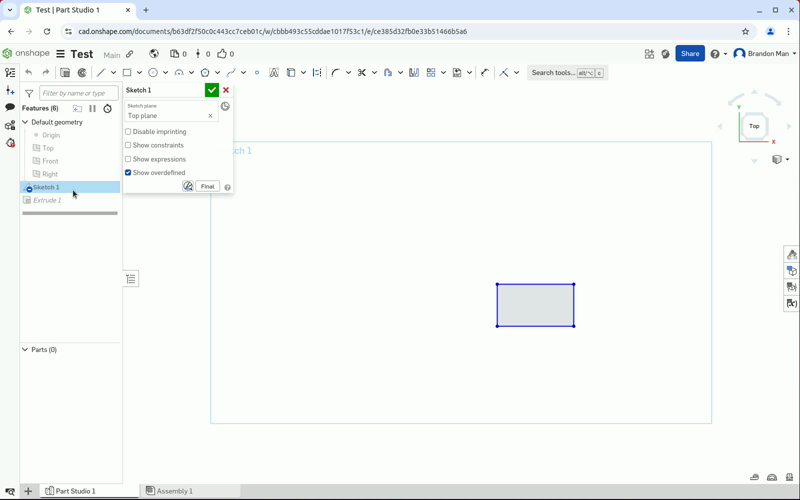
mouse_move(229, 92)
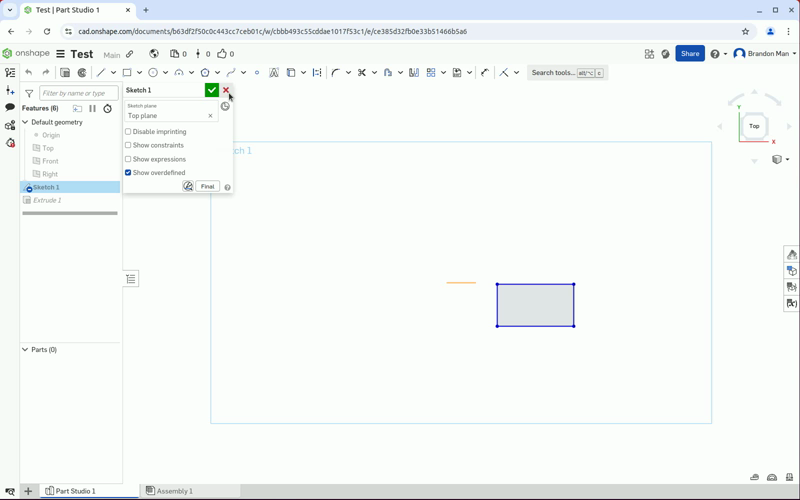
click(229, 92)
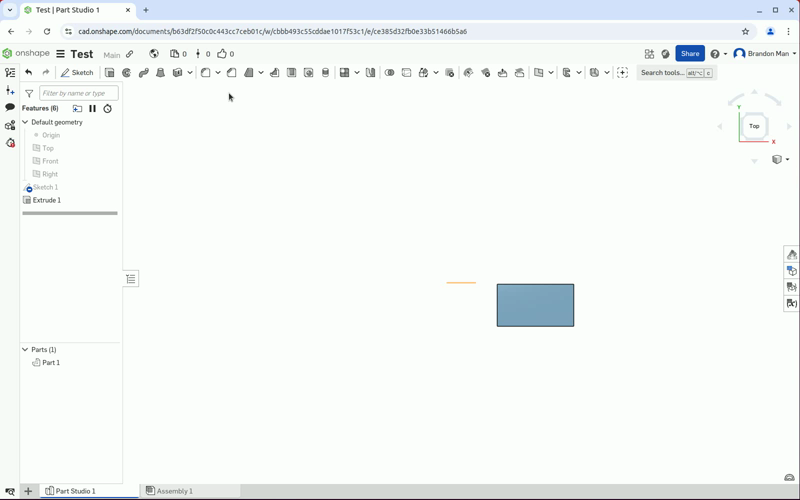
mouse_move(73, 352)
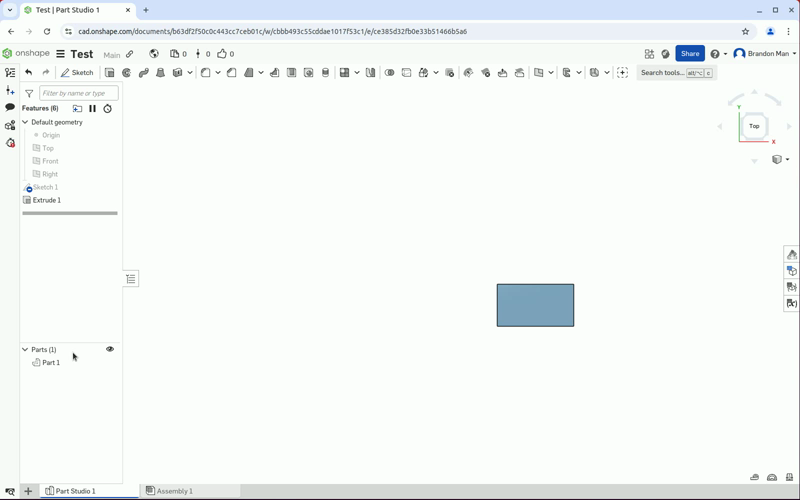
key(y)
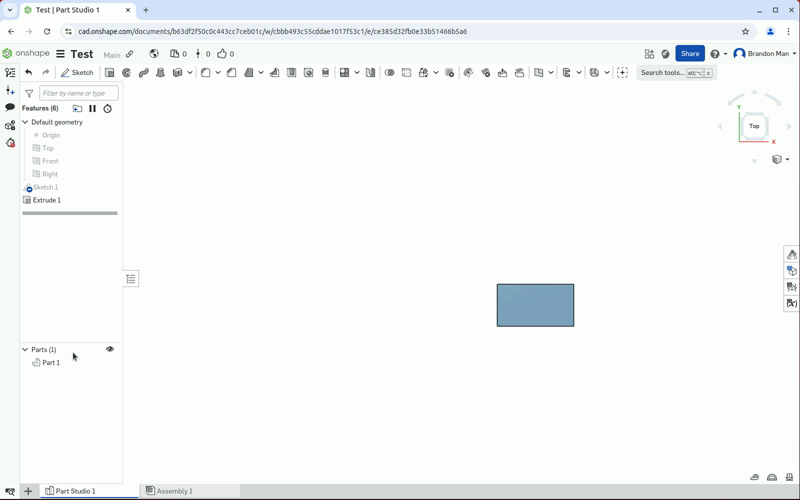
key(shift+p)
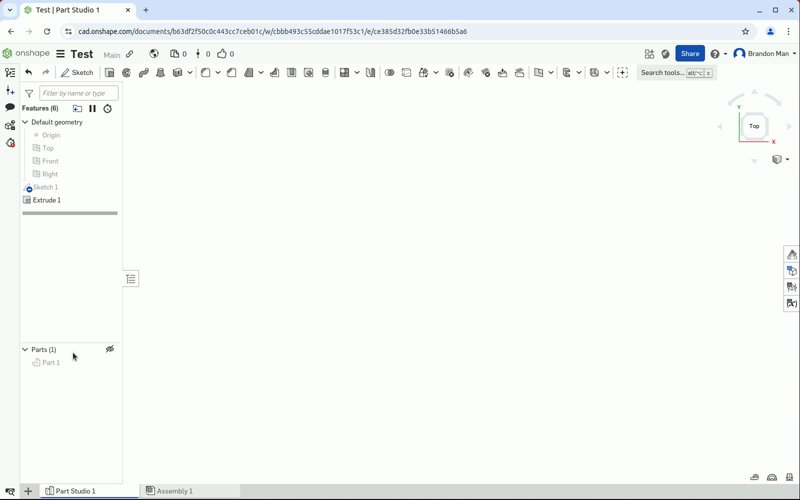
key(space)
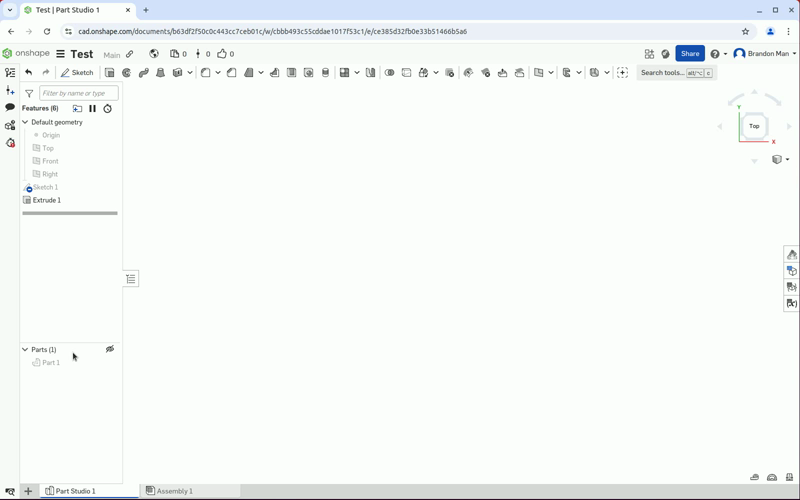
key_down(shift)
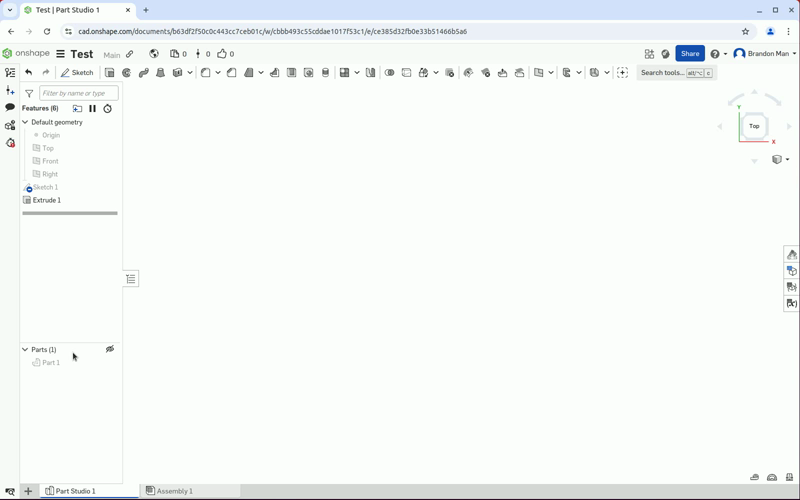
key(up)
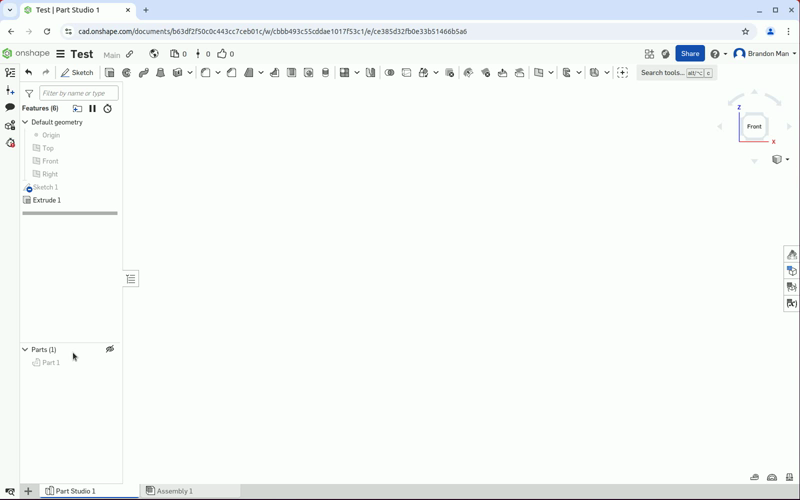
key_up(shift)
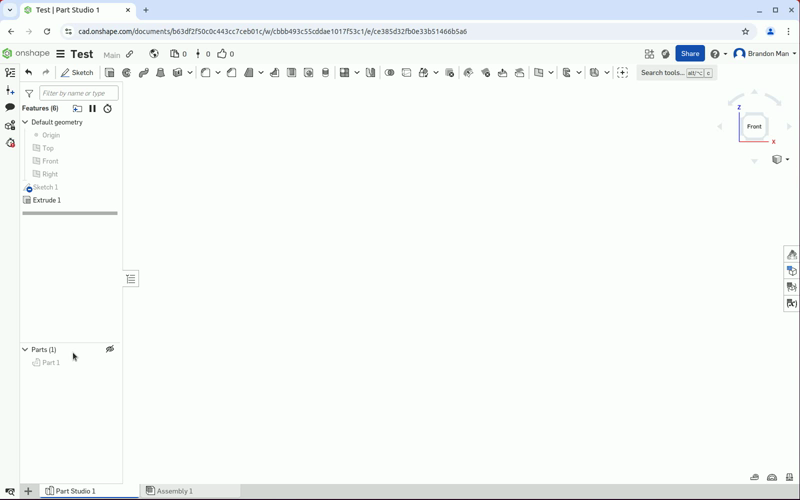
mouse_move(73, 352)
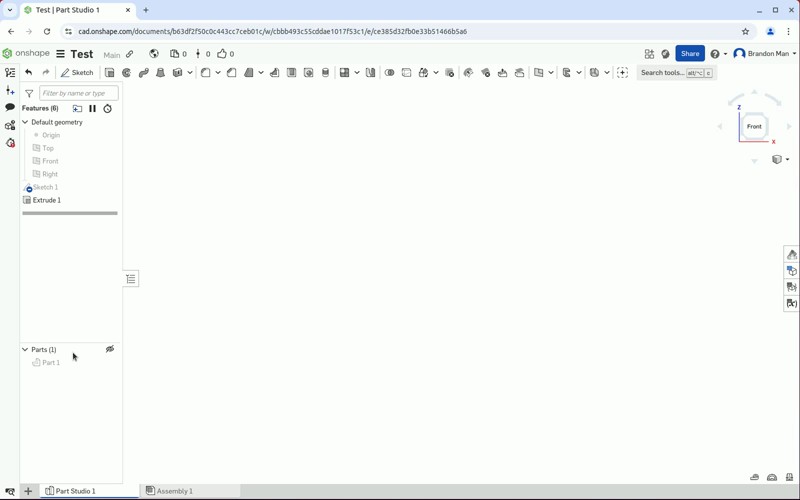
key(shift+y)
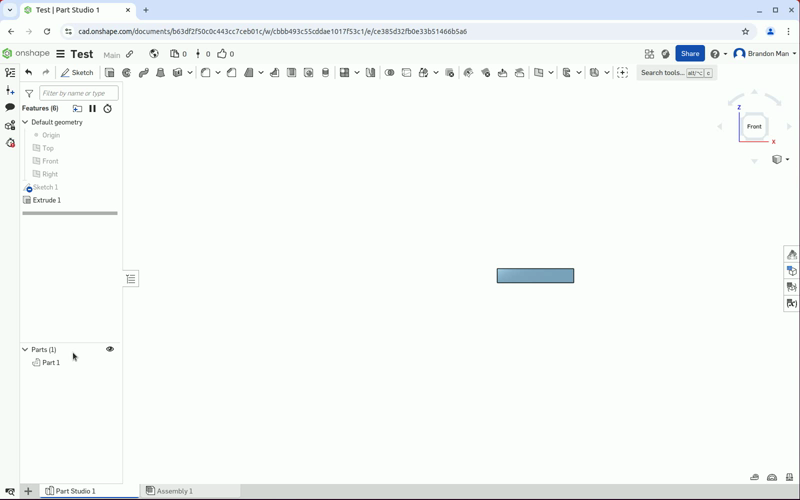
mouse_move(541, 75)
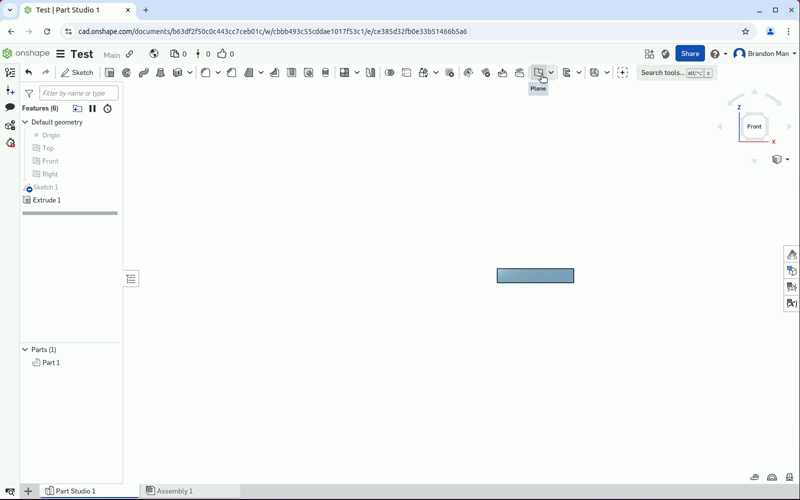
click(541, 75)
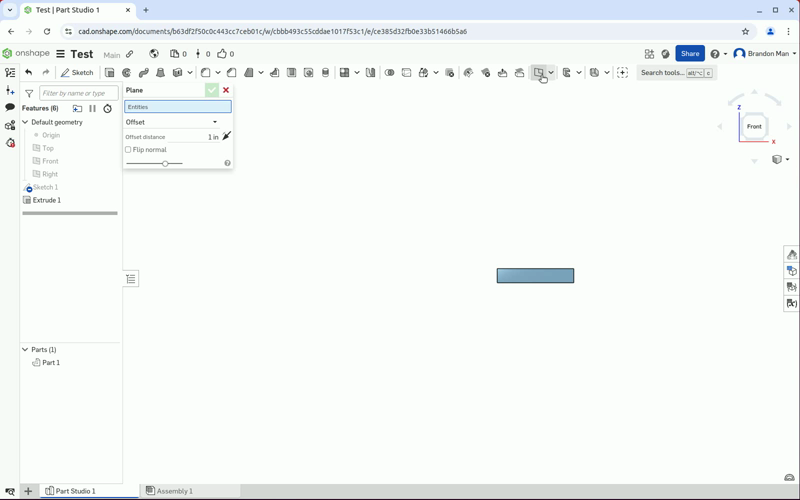
mouse_move(73, 163)
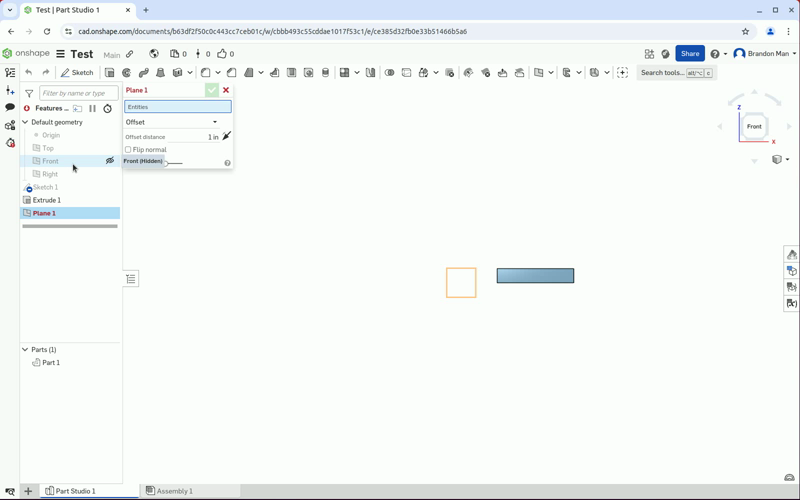
click(73, 163)
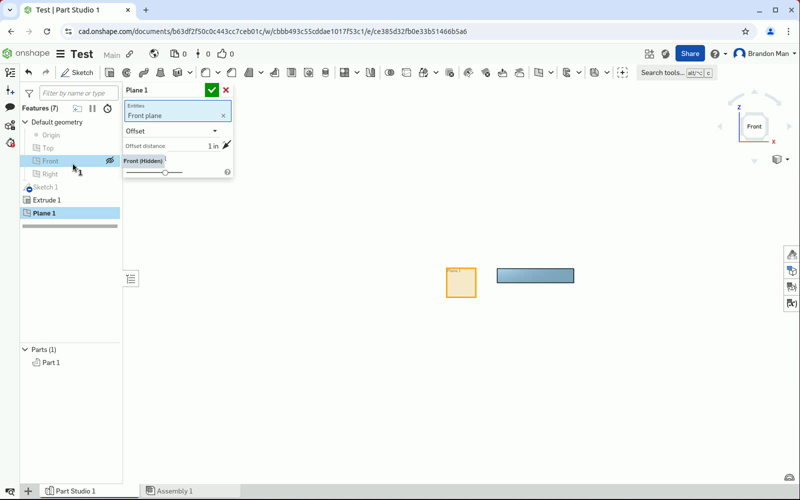
key(tab, 2)
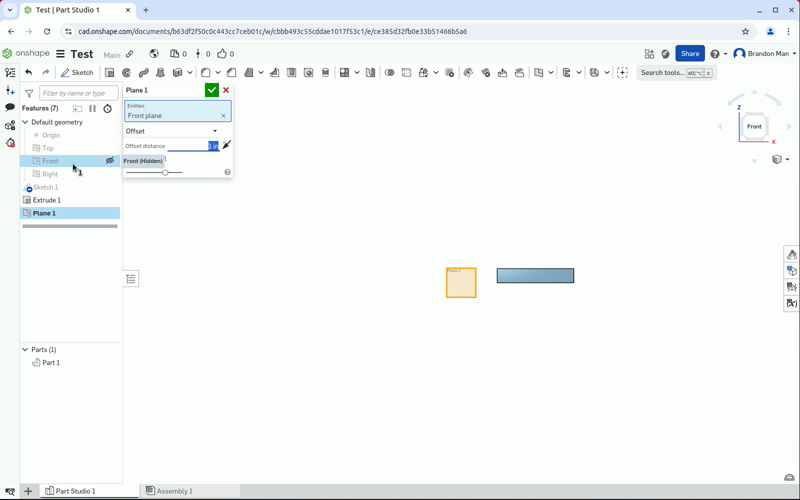
text(8.904)
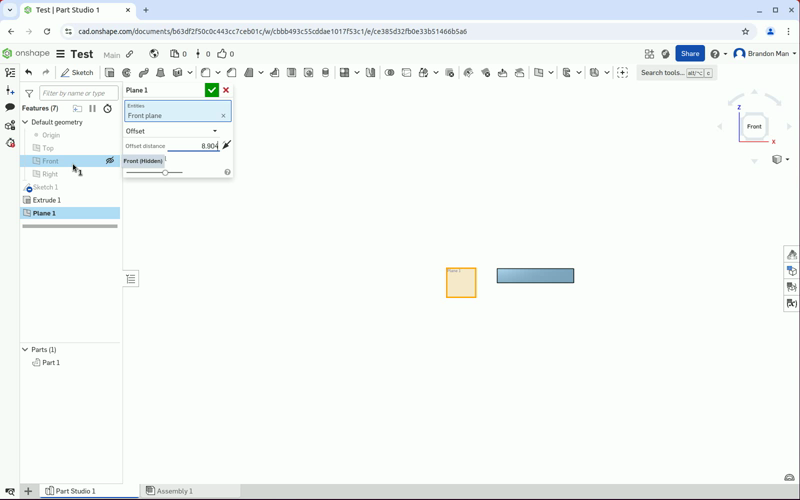
key(enter, 2)
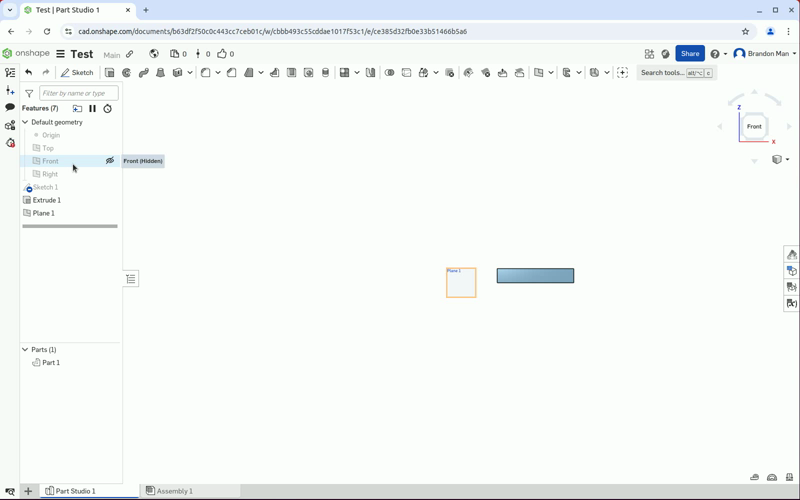
key(shift+s)
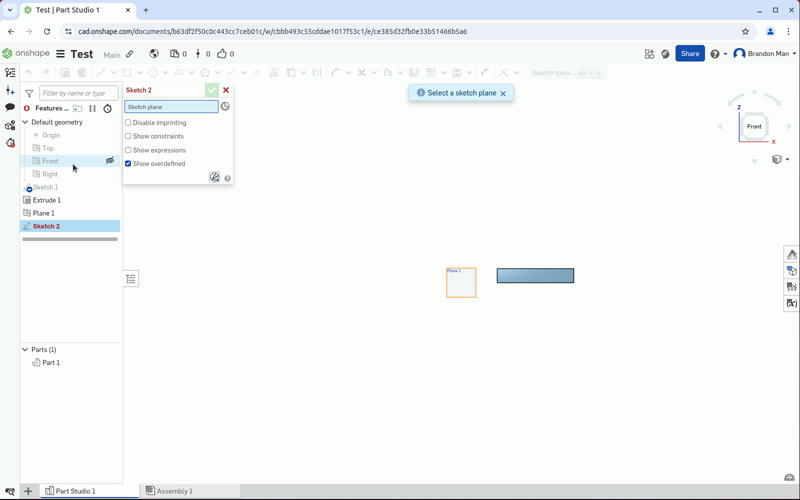
mouse_move(73, 215)
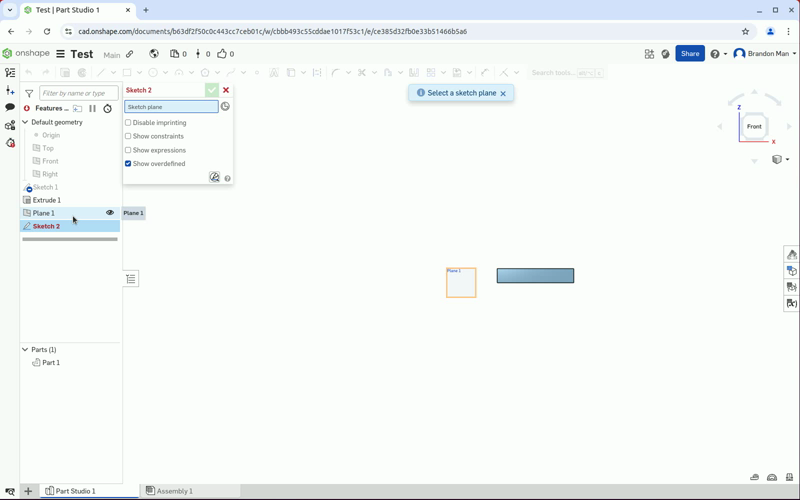
click(73, 215)
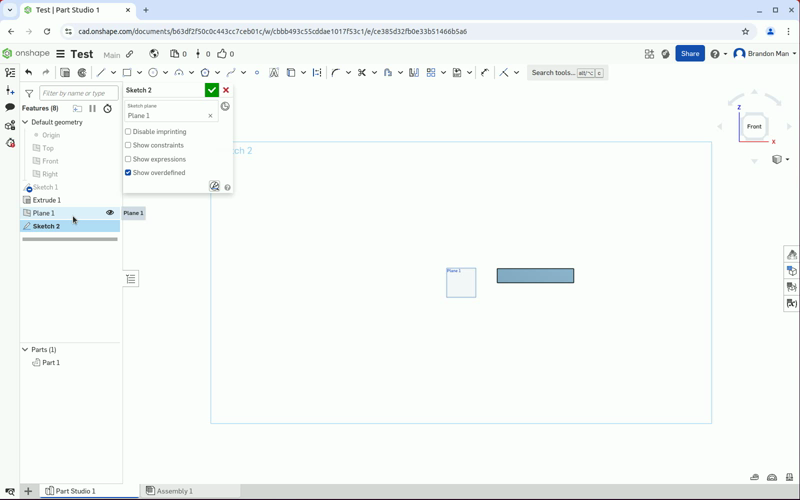
mouse_move(73, 352)
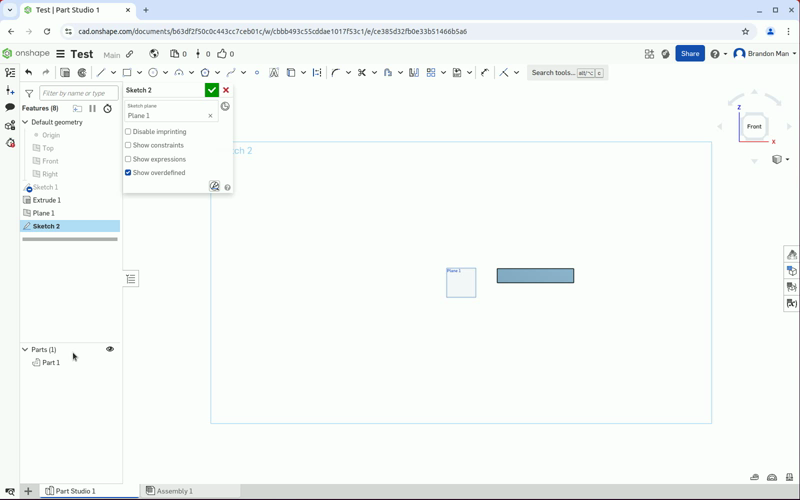
key(y)
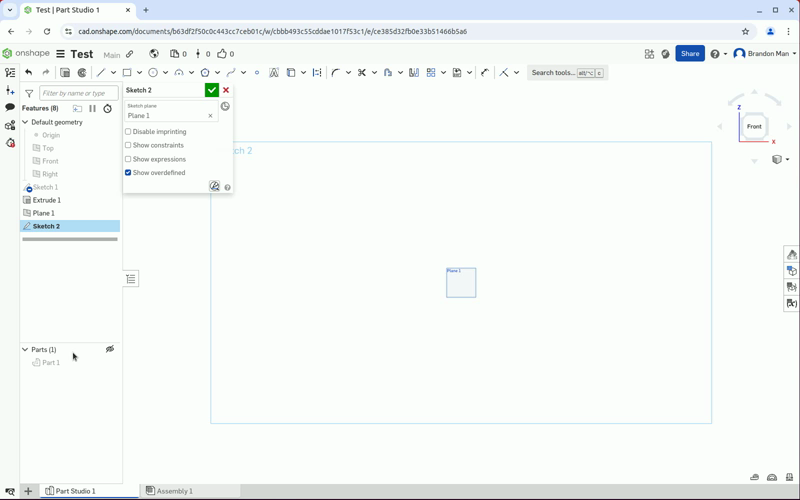
key(l)
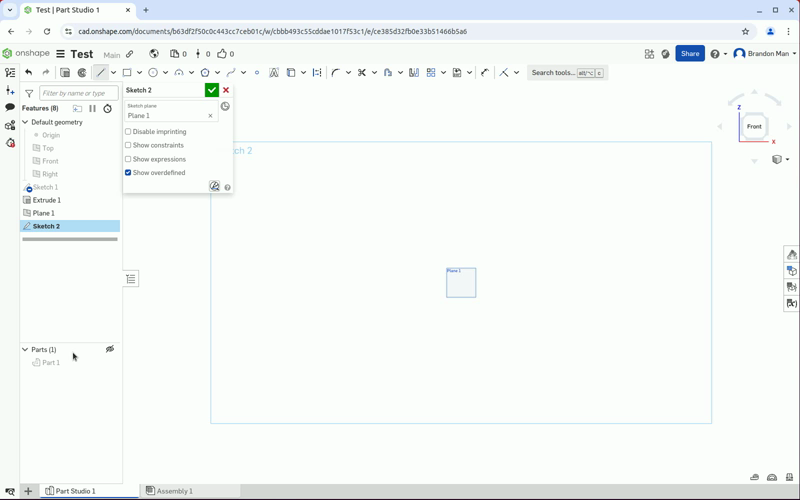
key_down(shift)
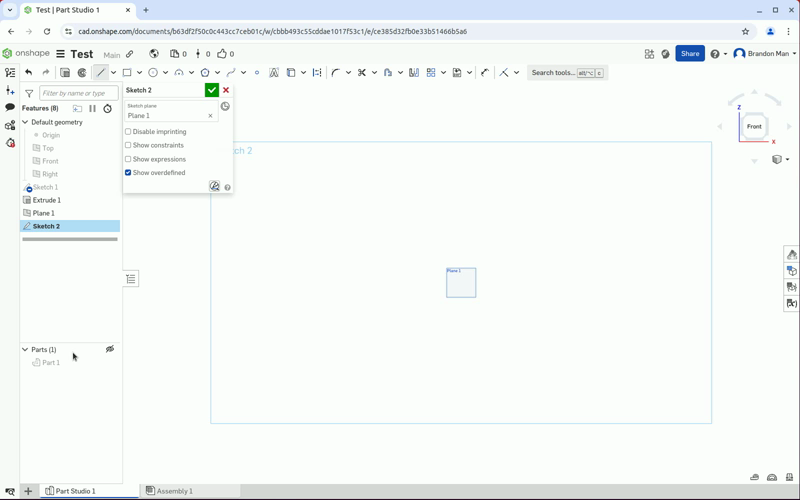
mouse_move(497, 297)
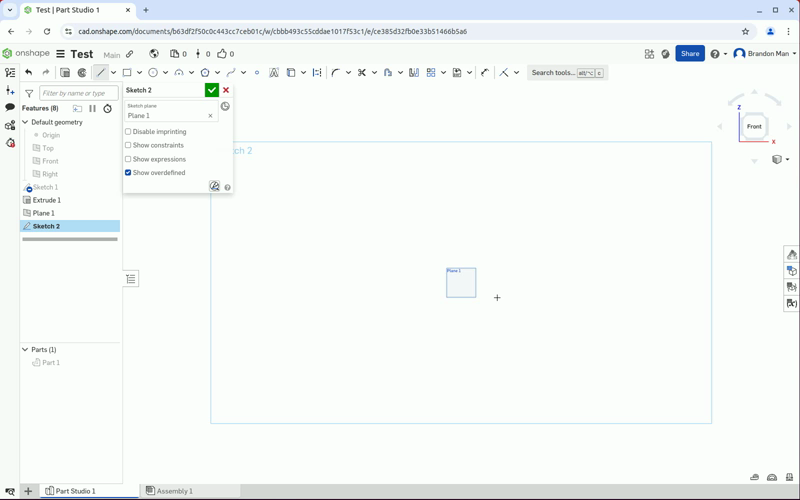
click(497, 297)
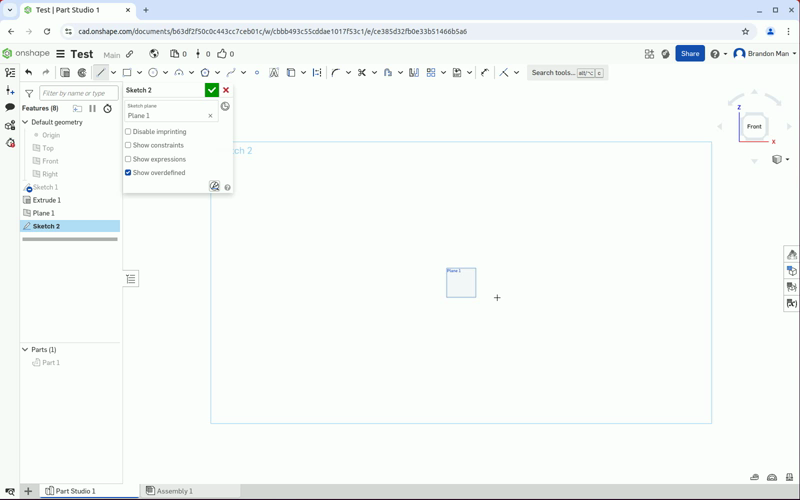
key_up(shift)
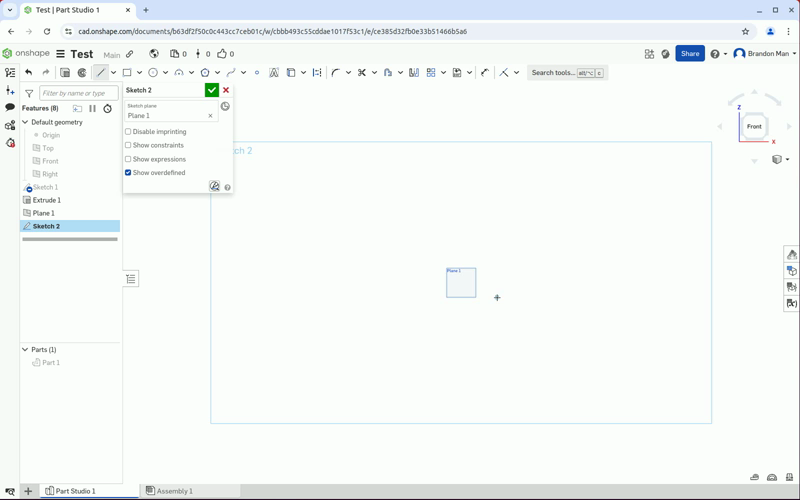
key_down(shift)
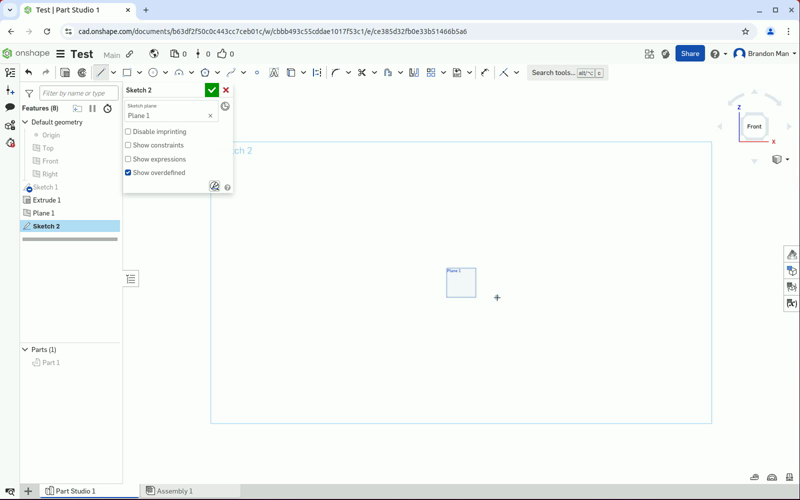
mouse_move(527, 297)
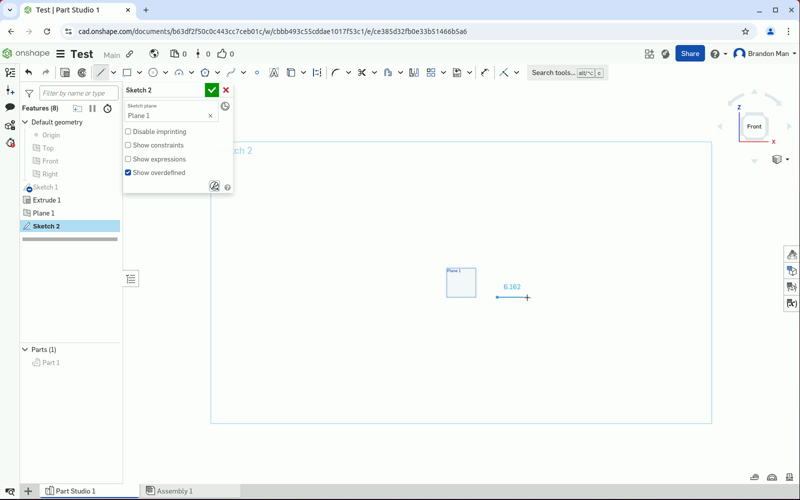
mouse_move(512, 297)
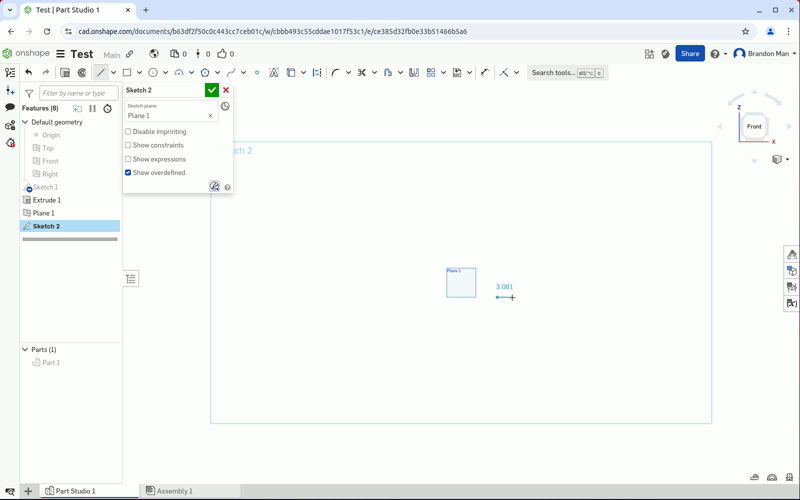
click(512, 297)
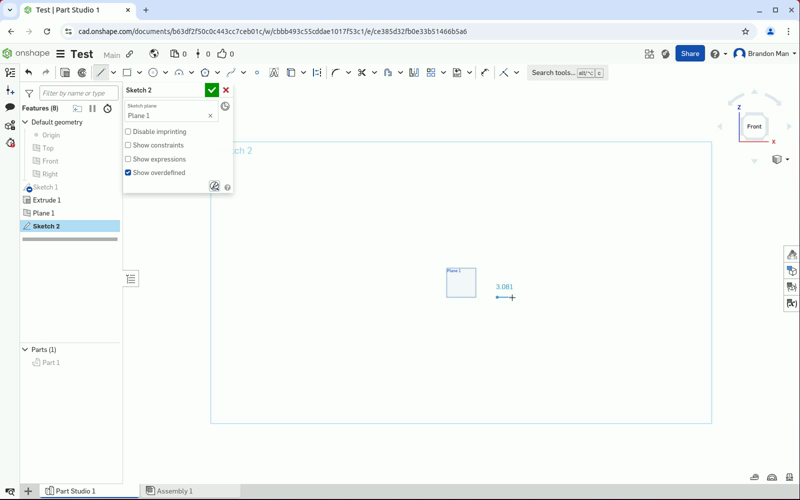
key_up(shift)
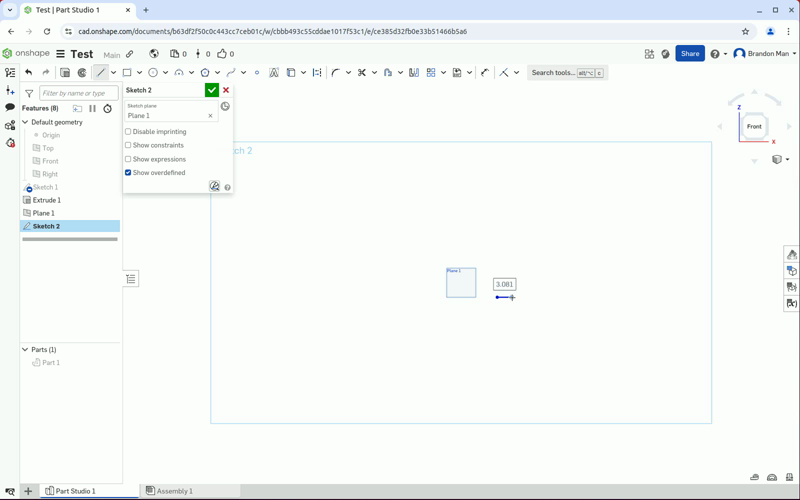
key_down(shift)
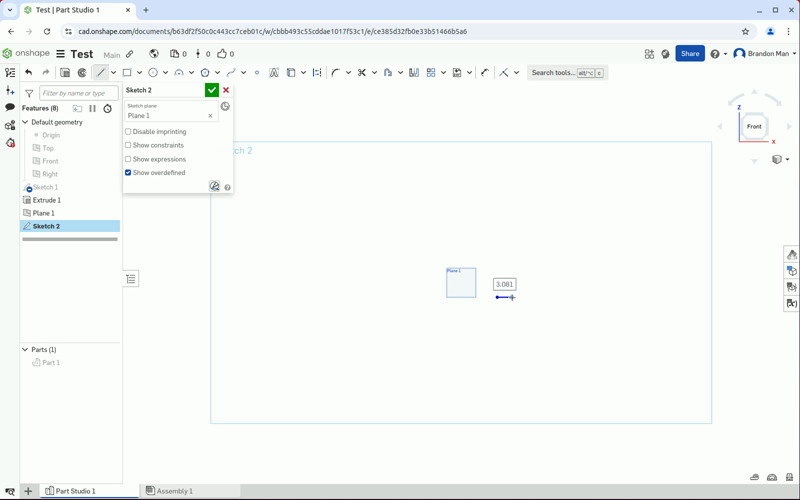
mouse_move(542, 297)
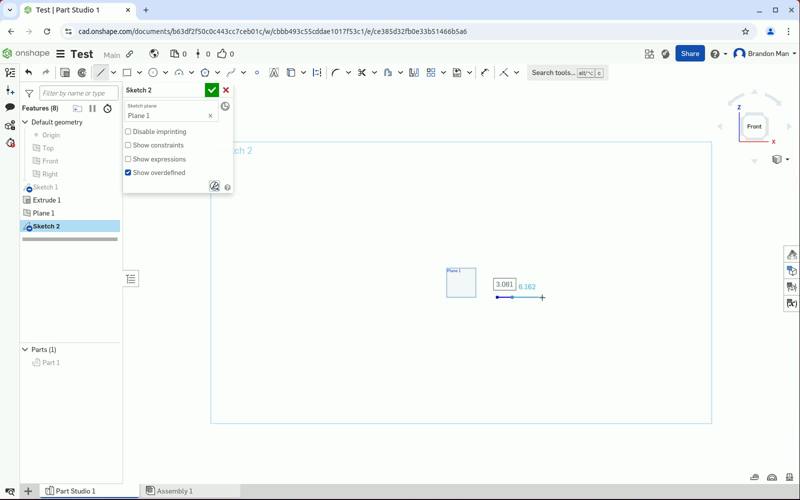
mouse_move(512, 282)
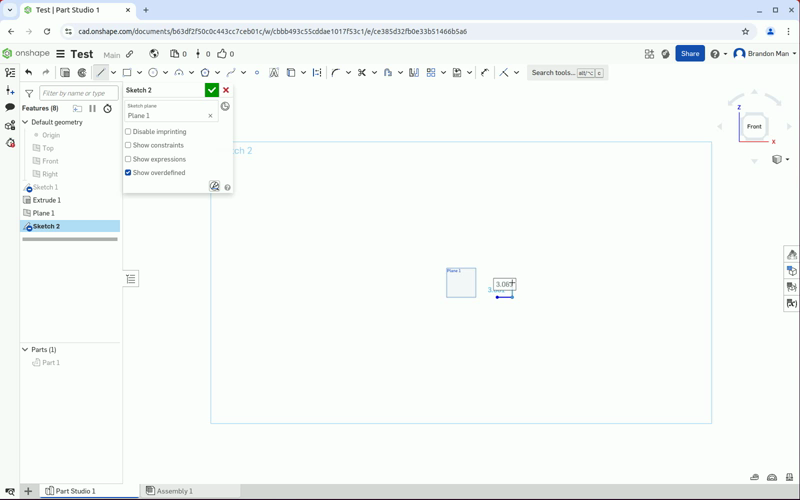
click(512, 282)
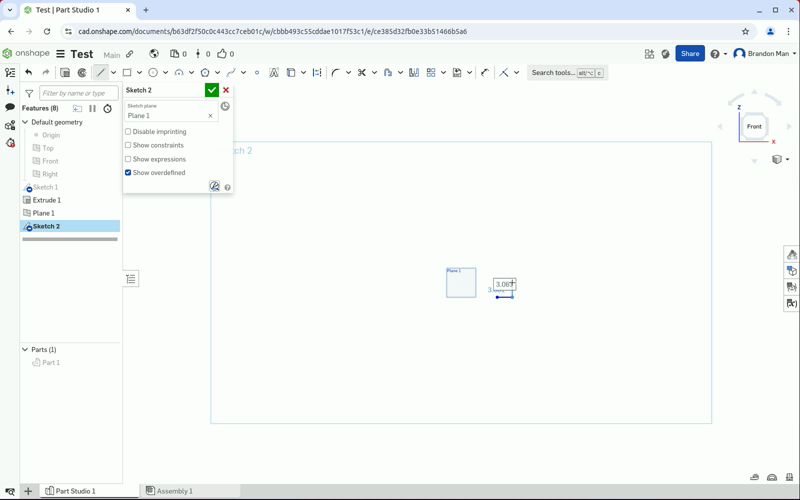
key_up(shift)
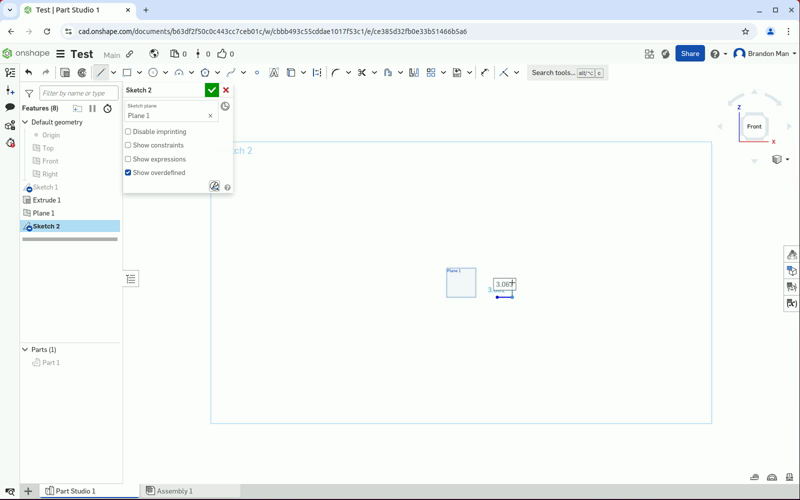
key_down(shift)
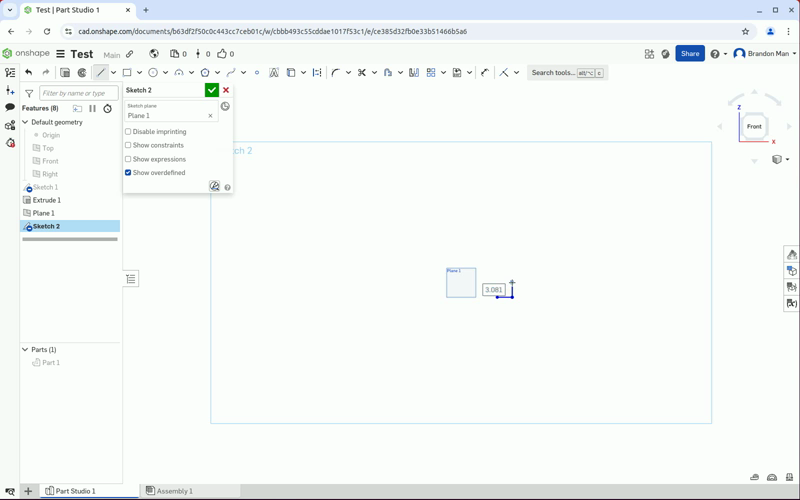
mouse_move(542, 282)
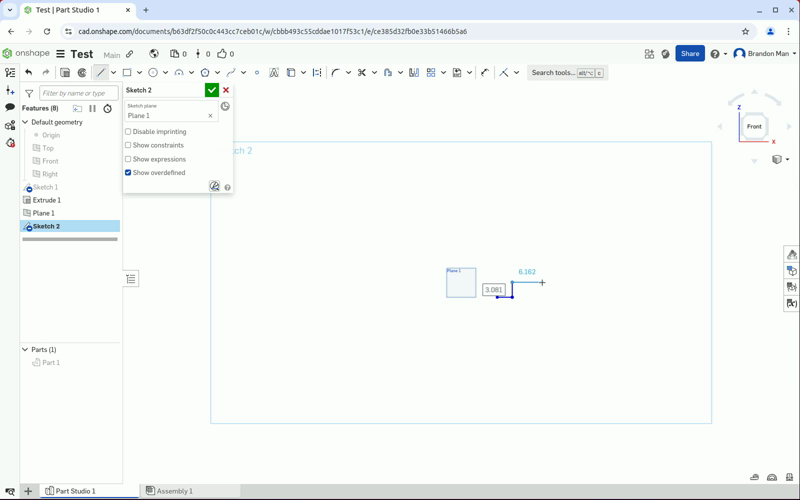
mouse_move(497, 282)
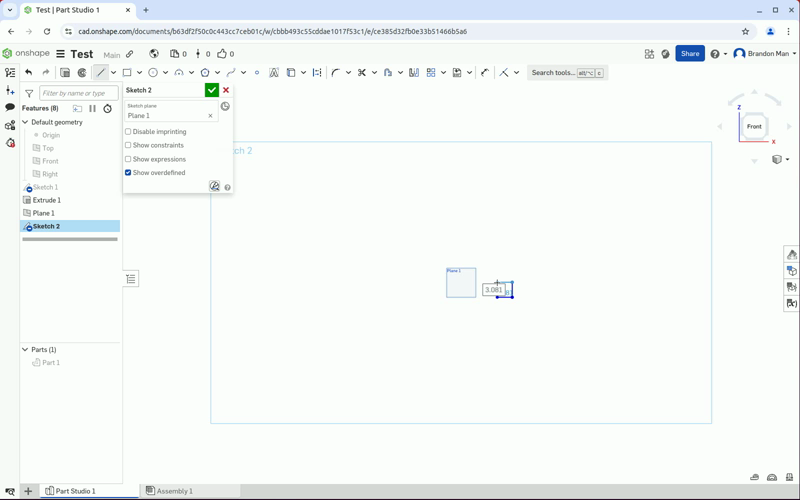
click(497, 282)
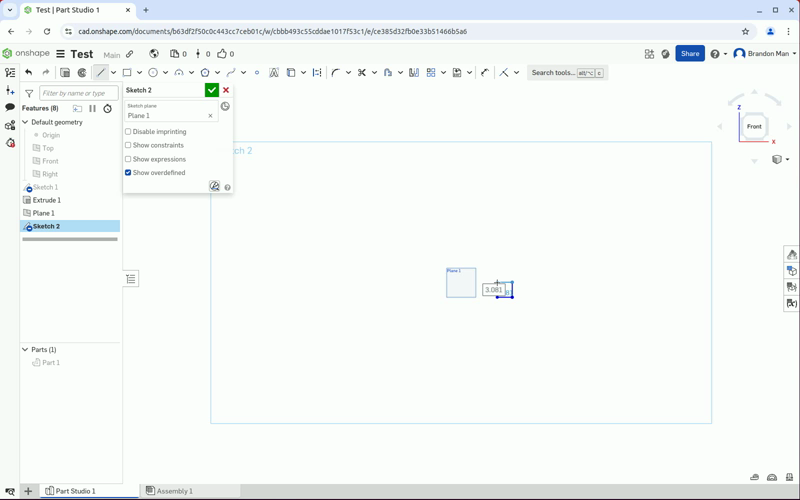
key_up(shift)
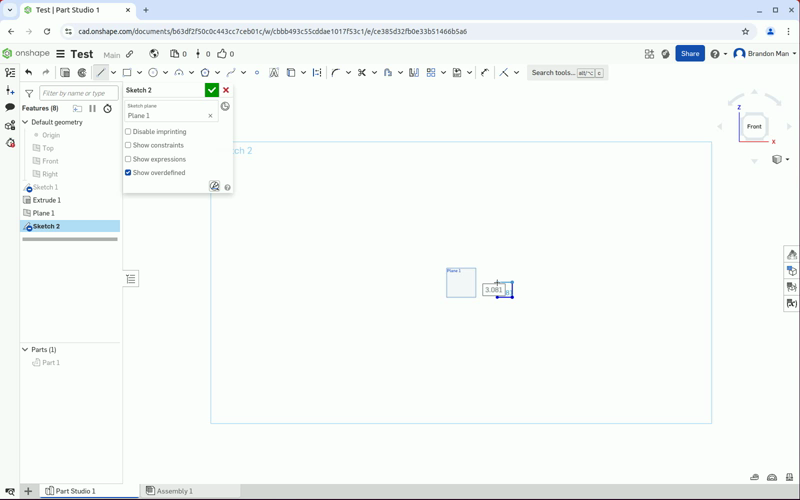
mouse_move(527, 282)
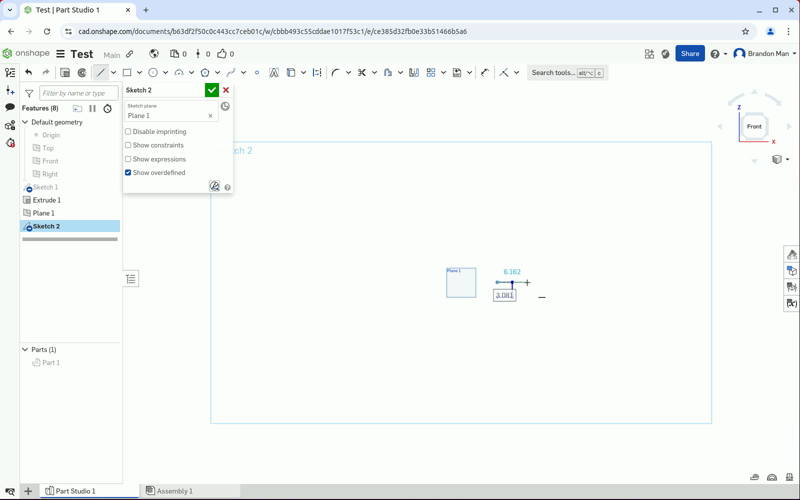
key_down(shift)
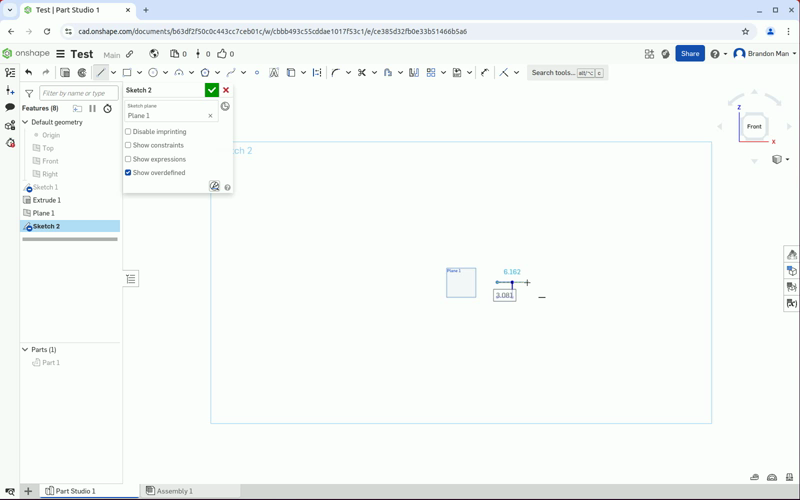
mouse_move(497, 297)
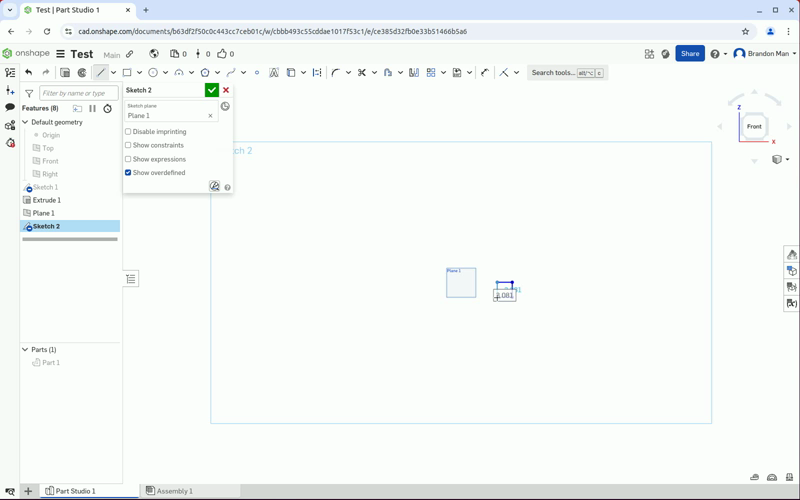
key_up(shift)
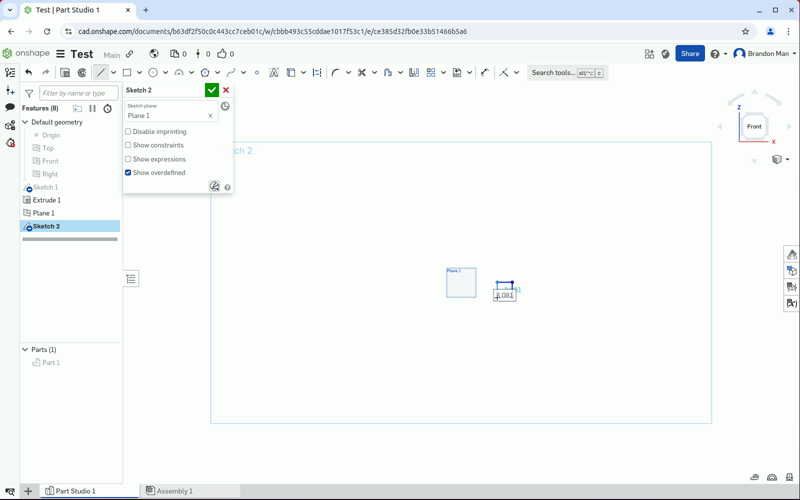
click(497, 297)
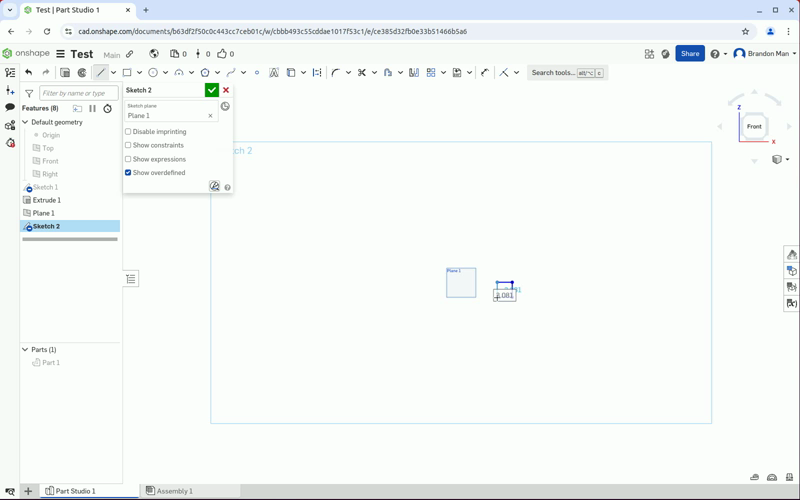
key(esc)
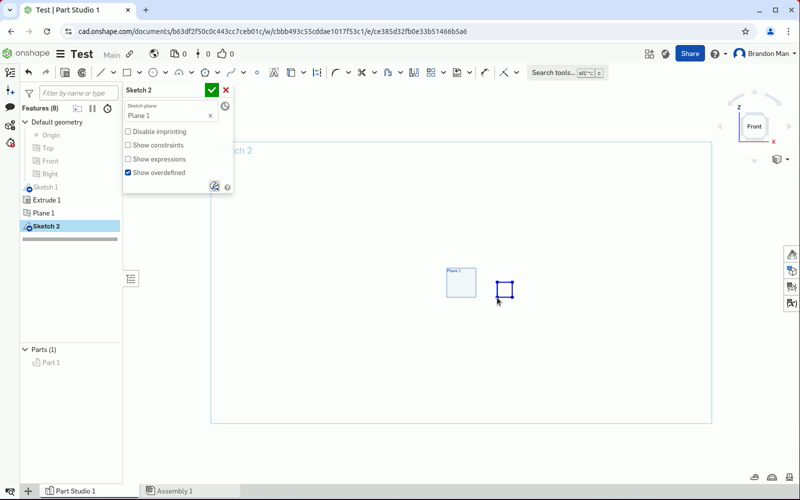
mouse_move(500, 285)
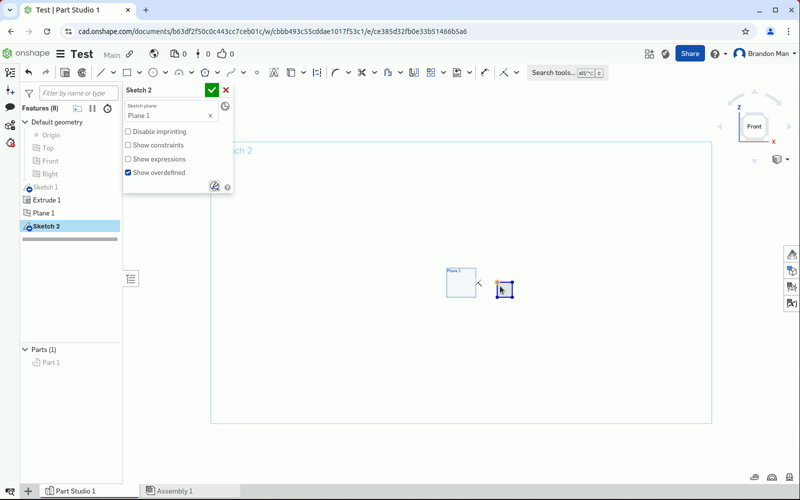
scroll(6)
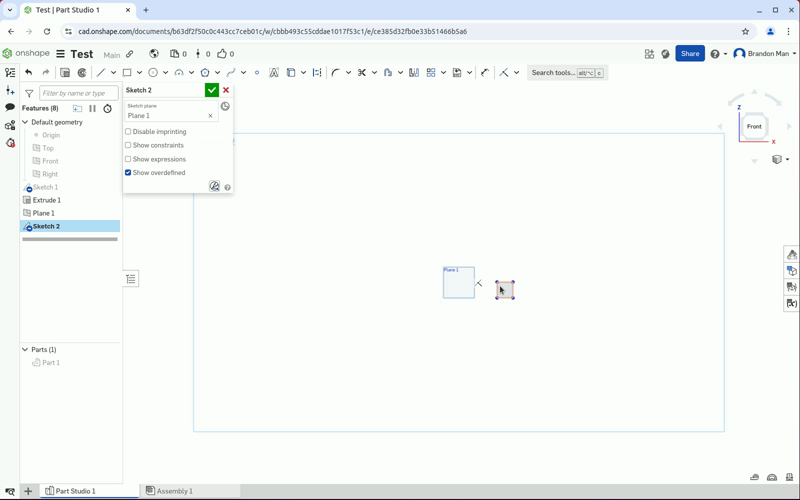
scroll(6)
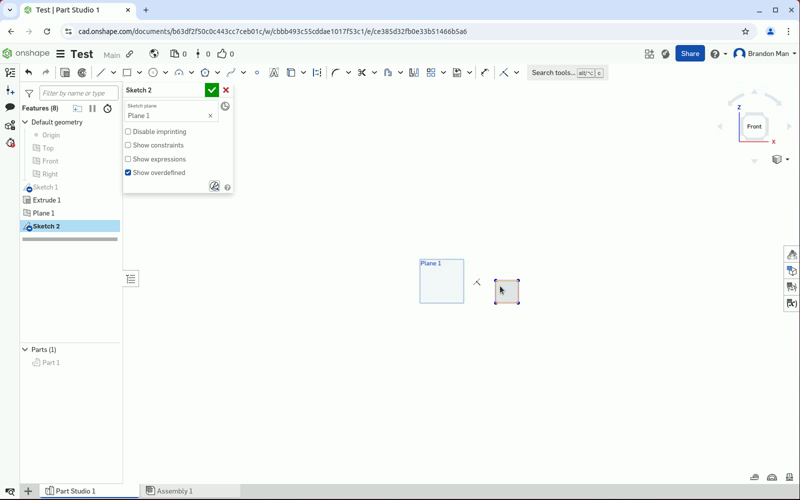
scroll(6)
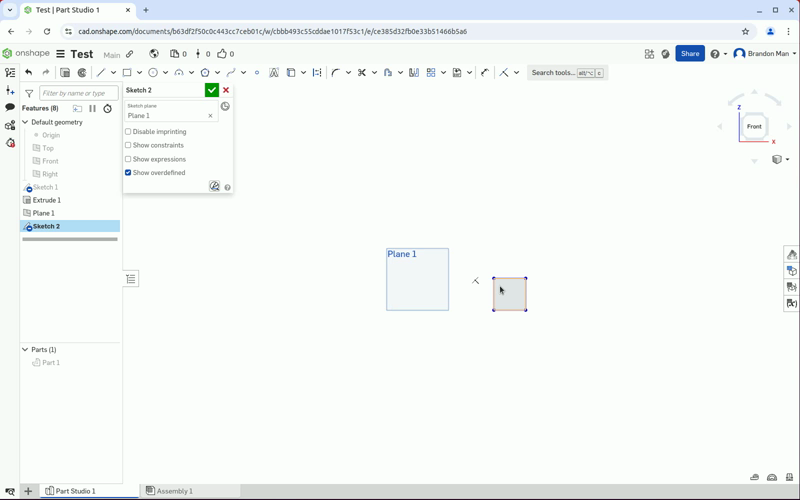
scroll(6)
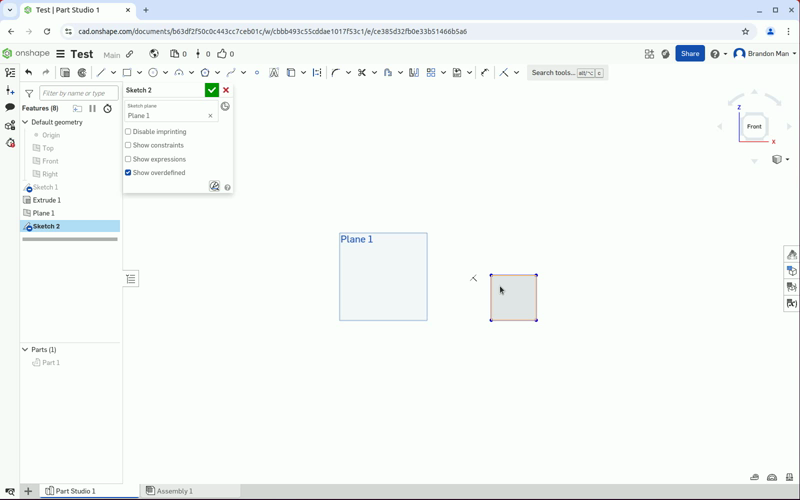
scroll(6)
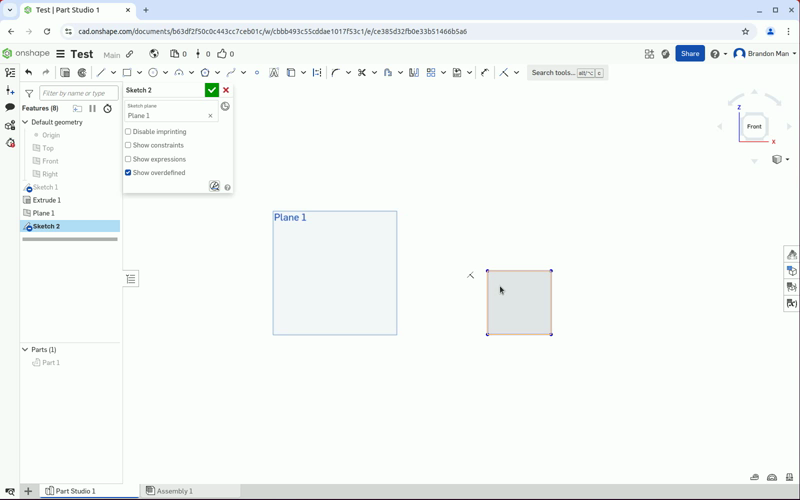
scroll(6)
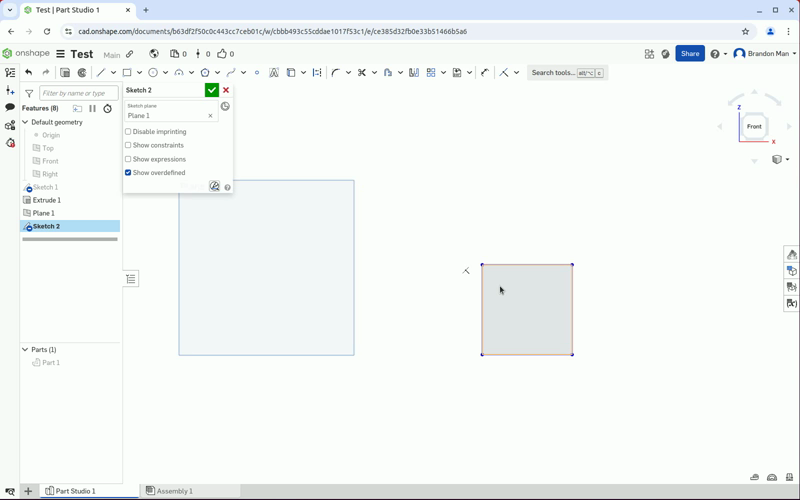
scroll(6)
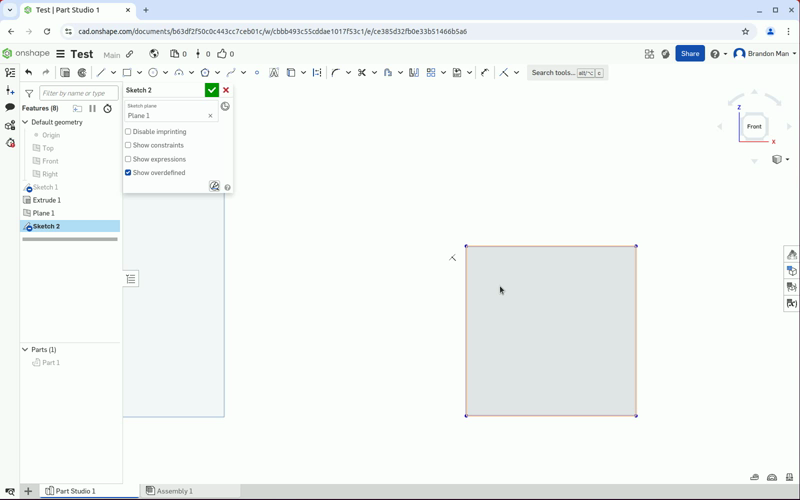
click(500, 285)
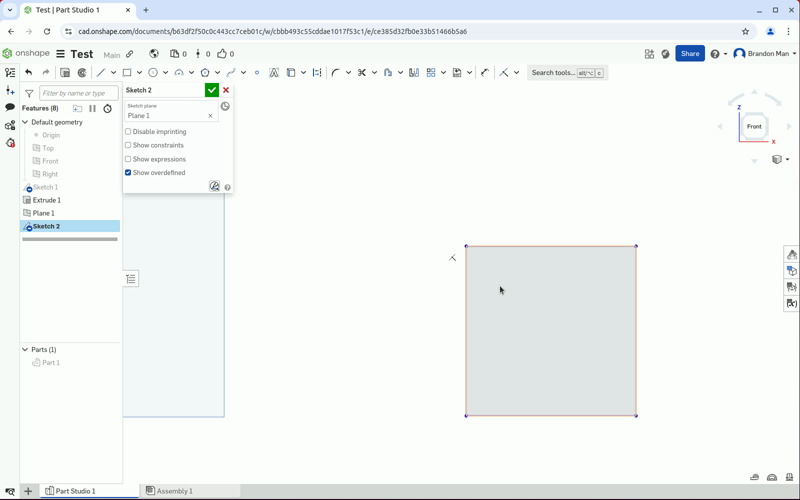
scroll(-6)
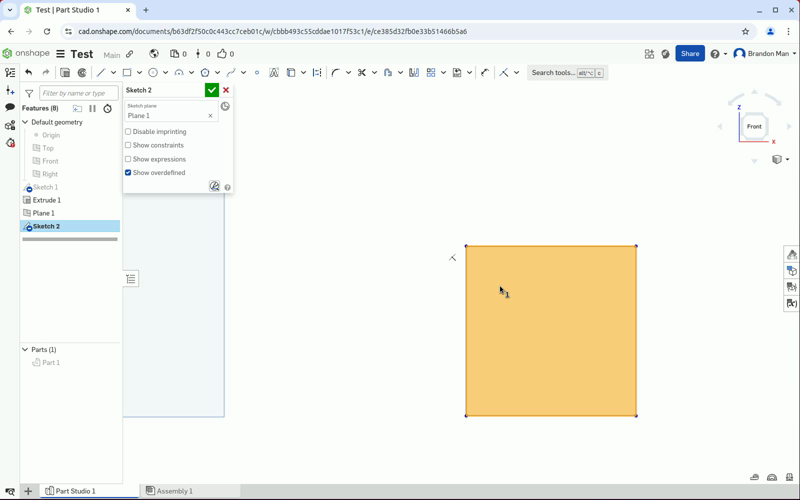
scroll(-6)
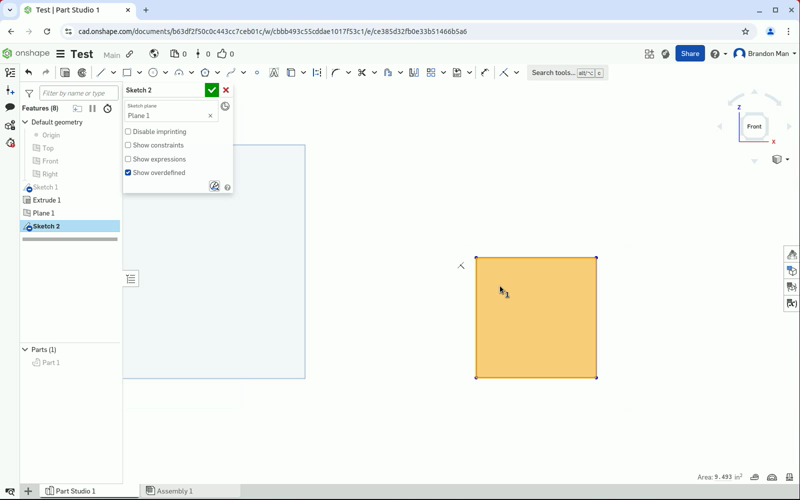
scroll(-6)
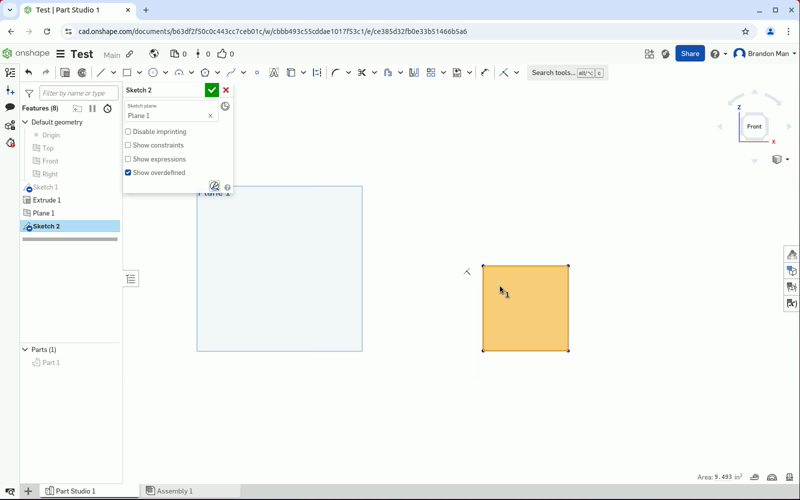
scroll(-6)
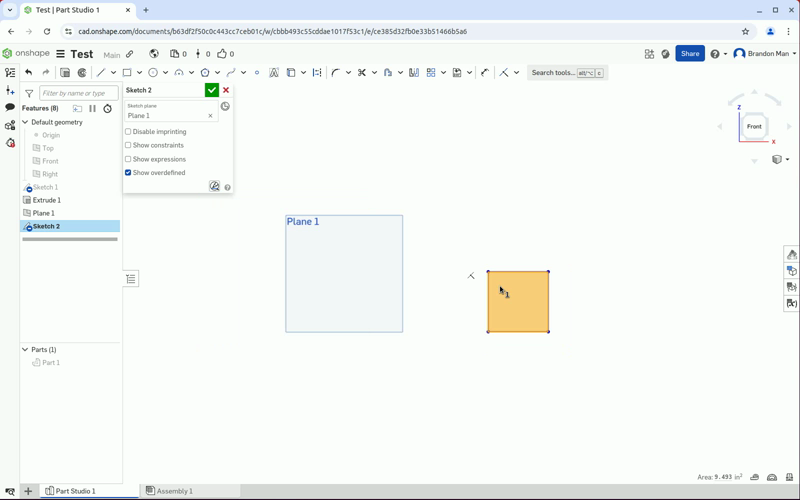
scroll(-6)
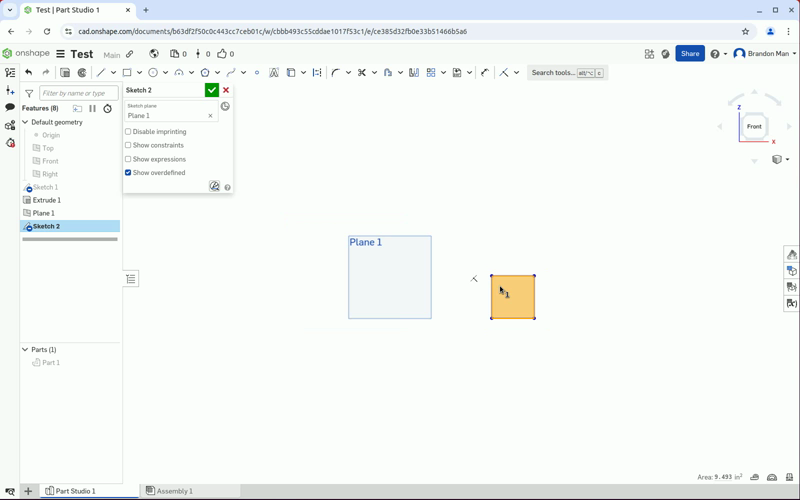
scroll(-6)
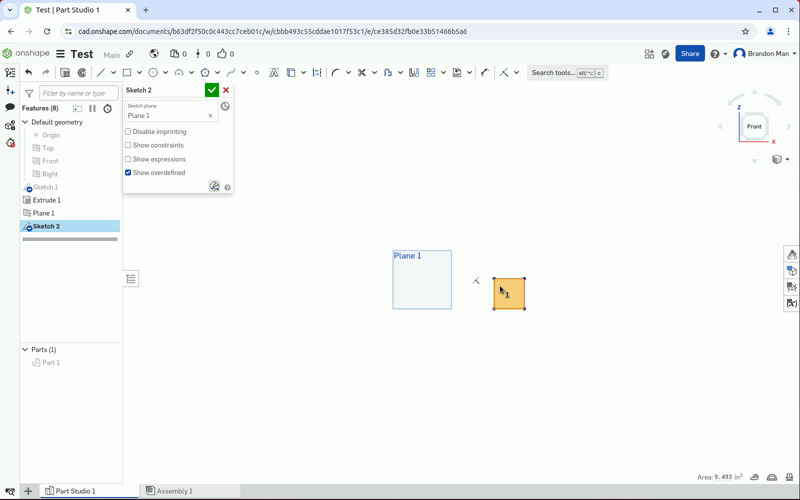
scroll(-6)
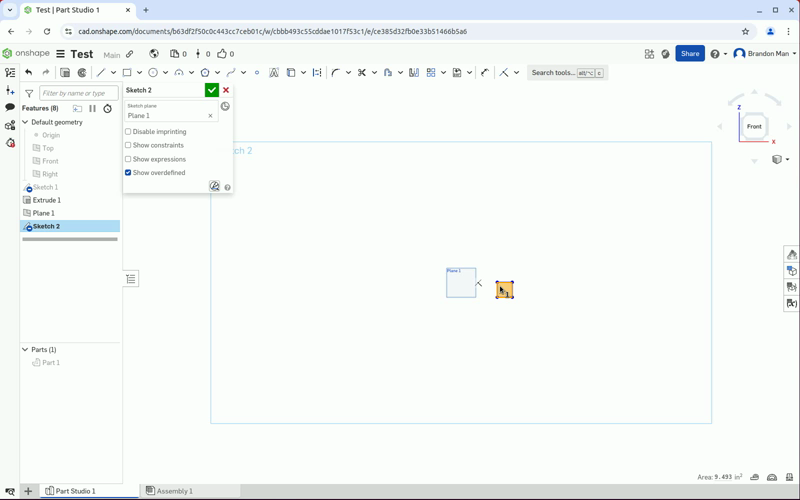
mouse_move(73, 352)
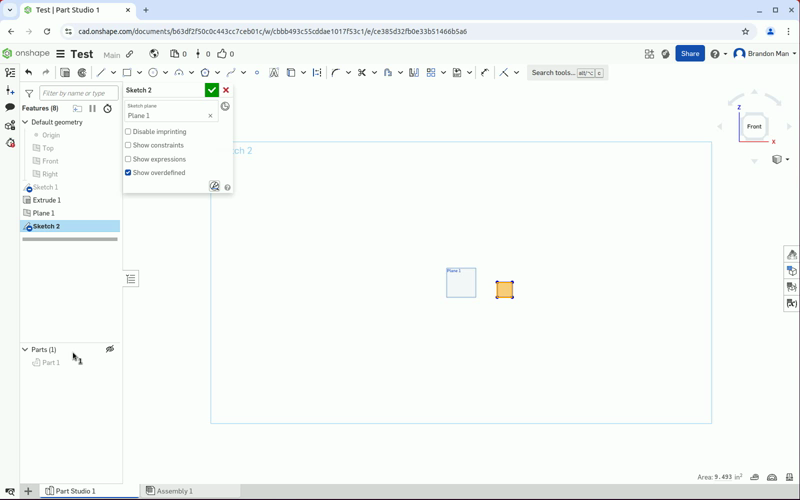
key(shift+y)
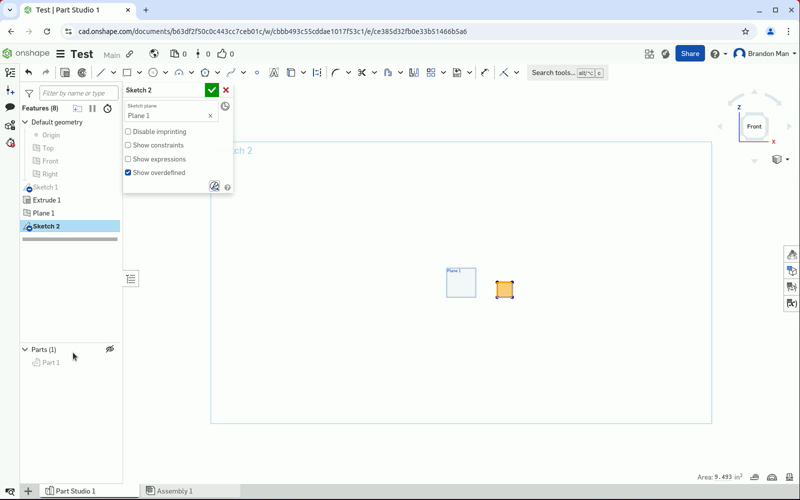
key(shift+e)
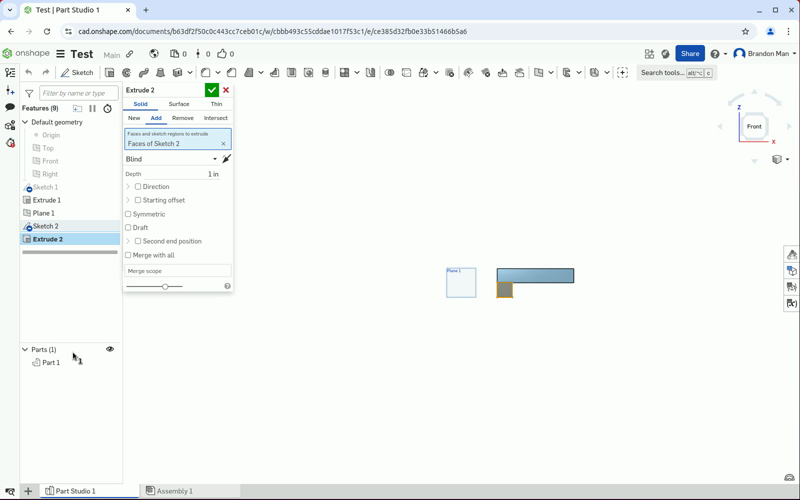
mouse_move(143, 106)
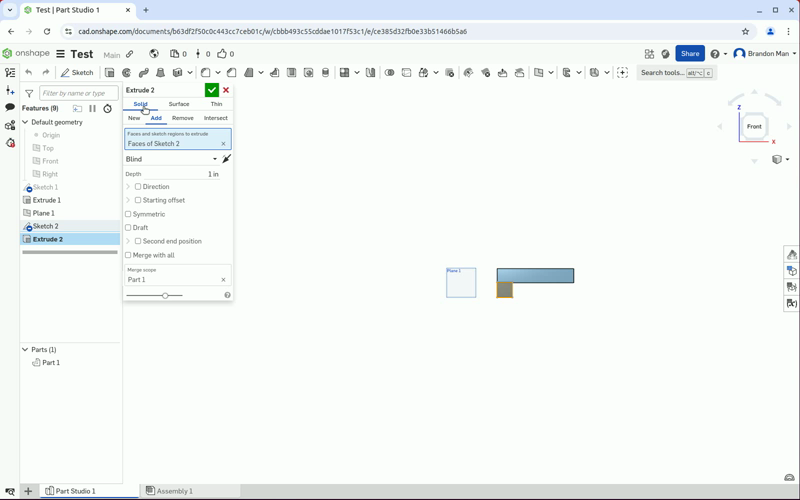
click(143, 106)
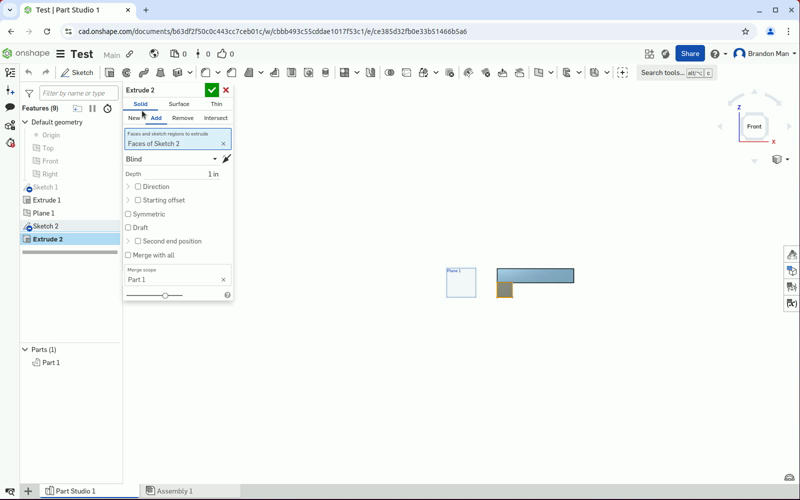
mouse_move(137, 120)
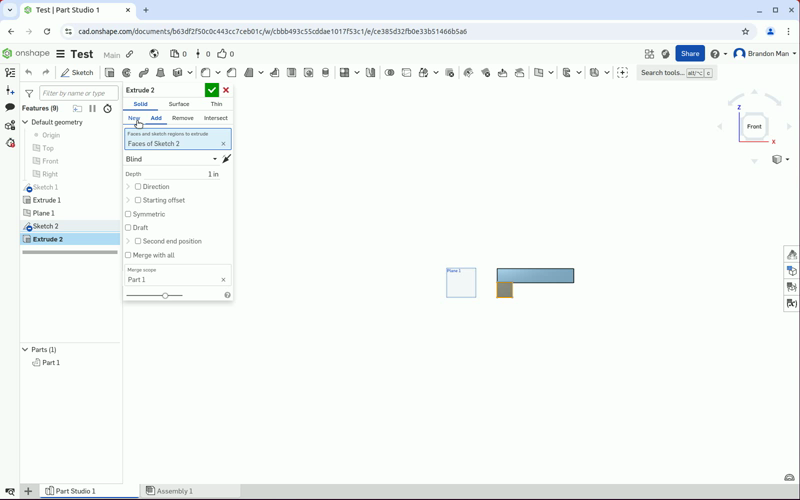
click(137, 120)
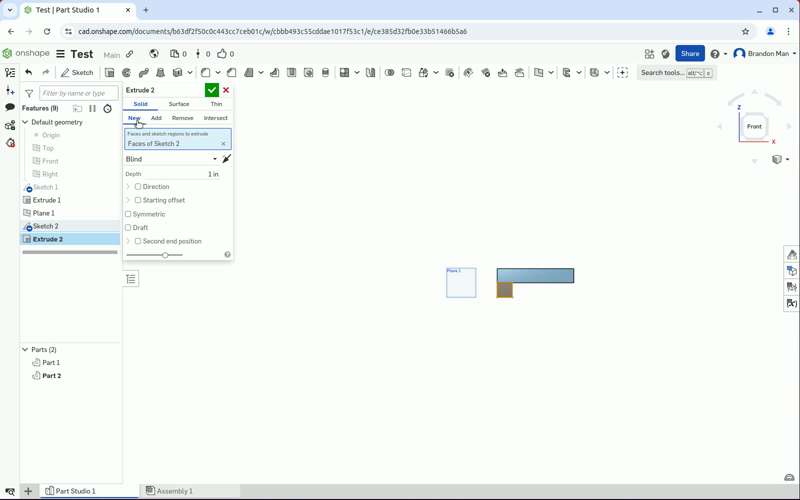
key(tab, 4)
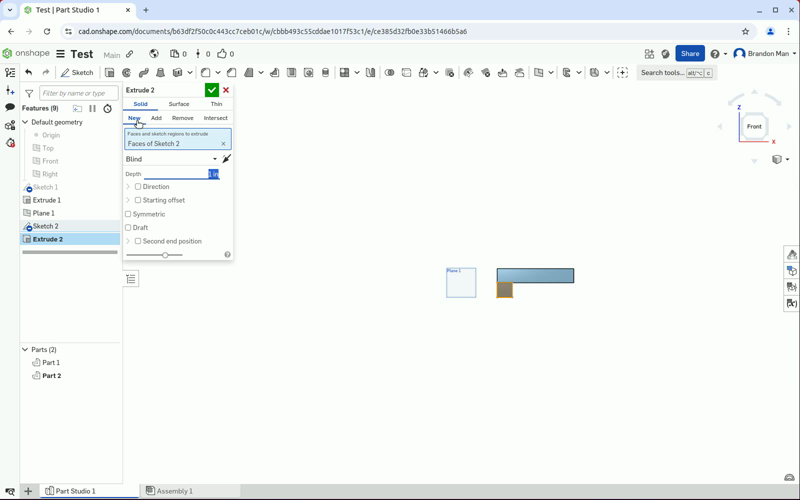
text(-8.666)
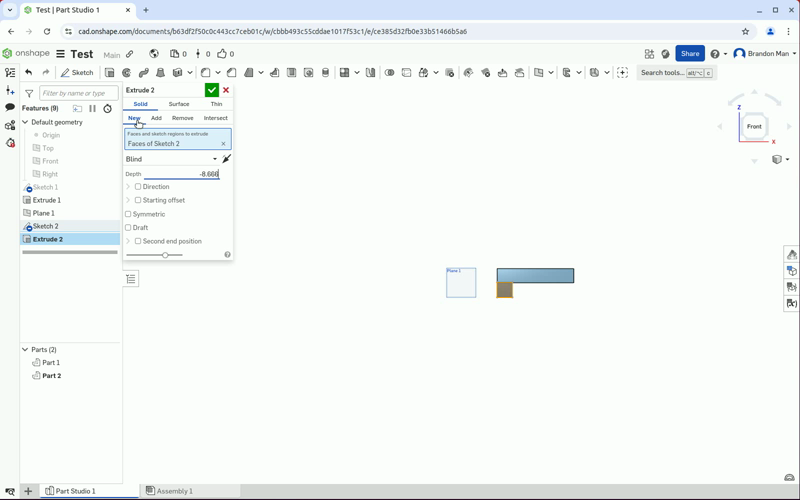
key(enter)
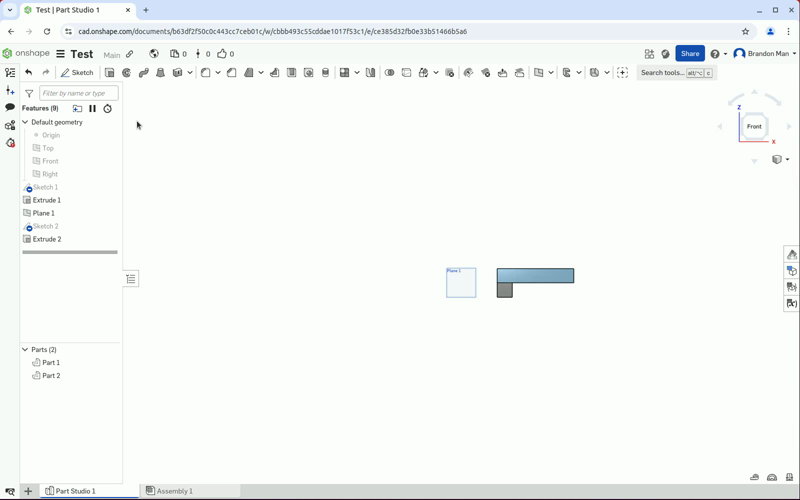
key(shift+h)
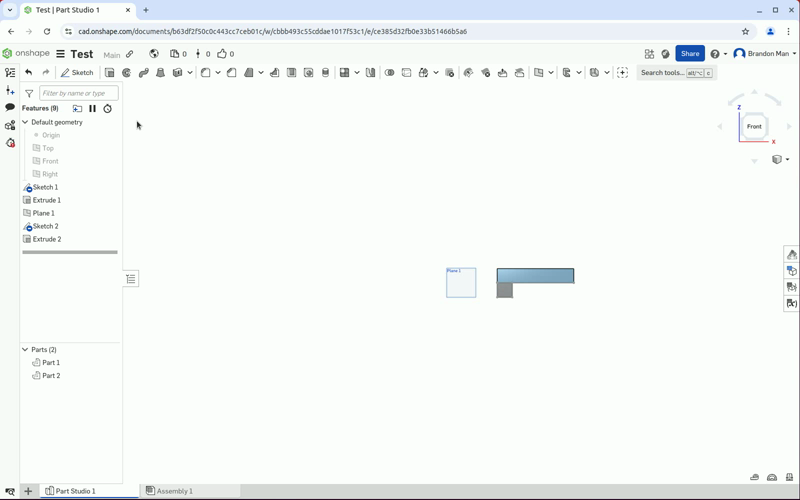
key(shift+h)
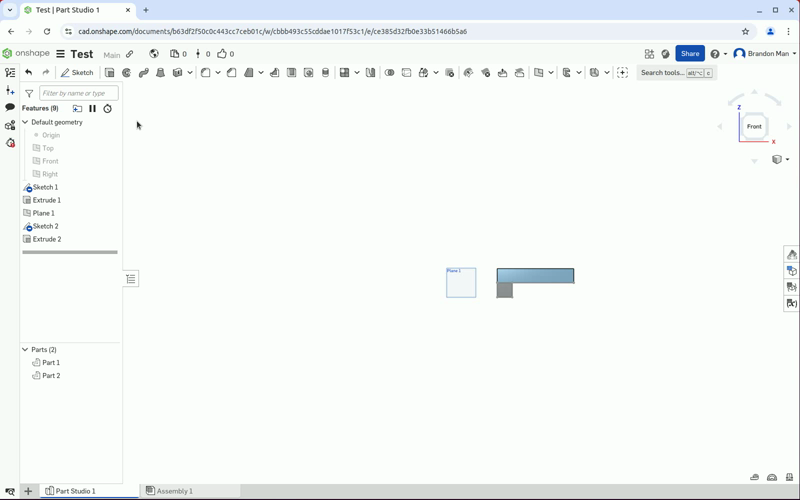
key(shift+7)
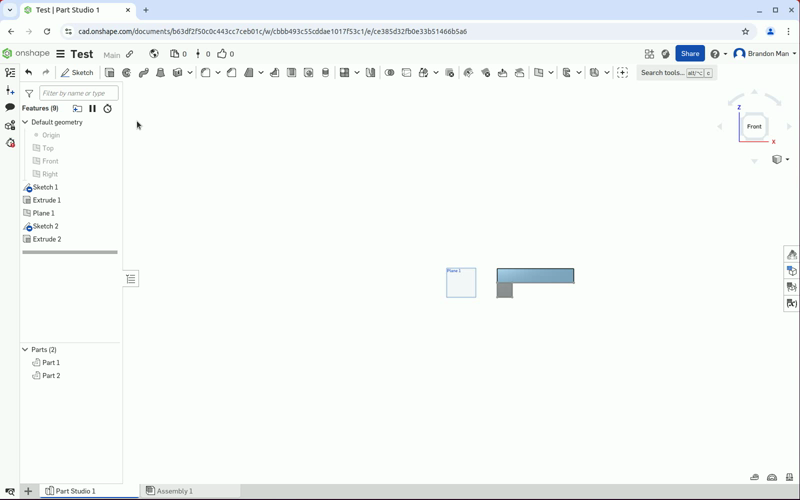
key(left, 2)
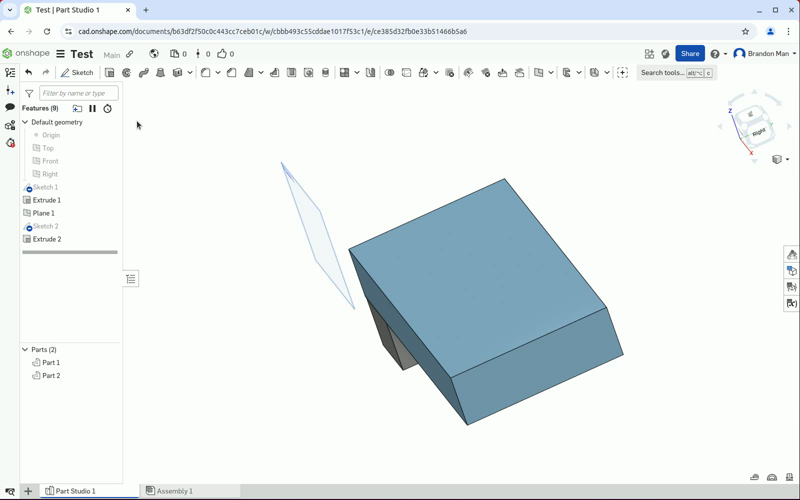
key(down, 2)
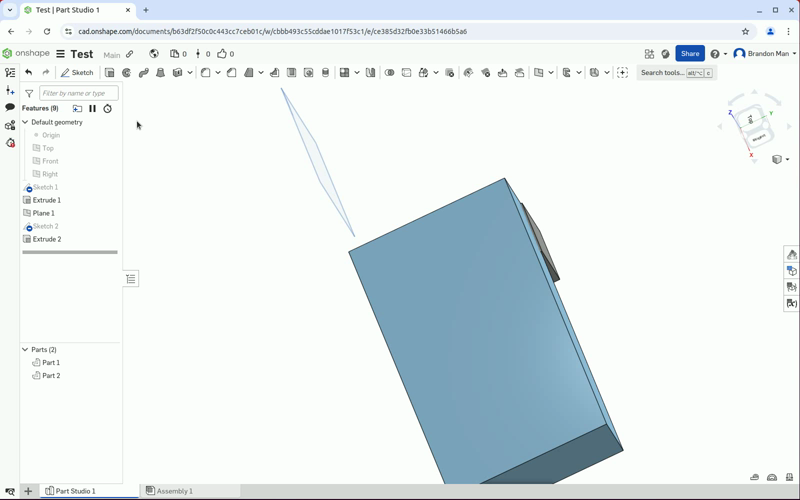
key(up, 2)
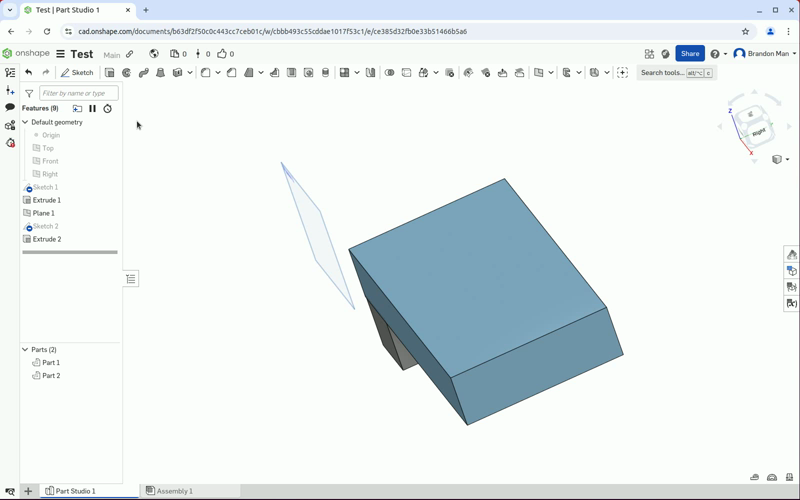
key(right, 2)
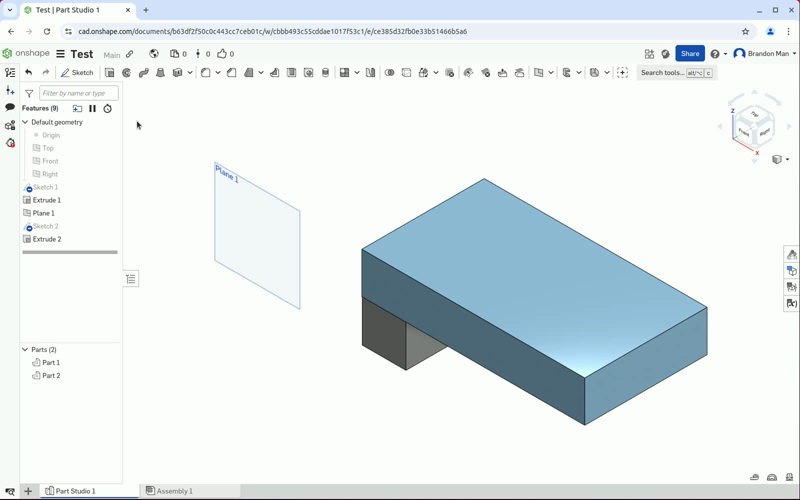
mouse_move(73, 189)
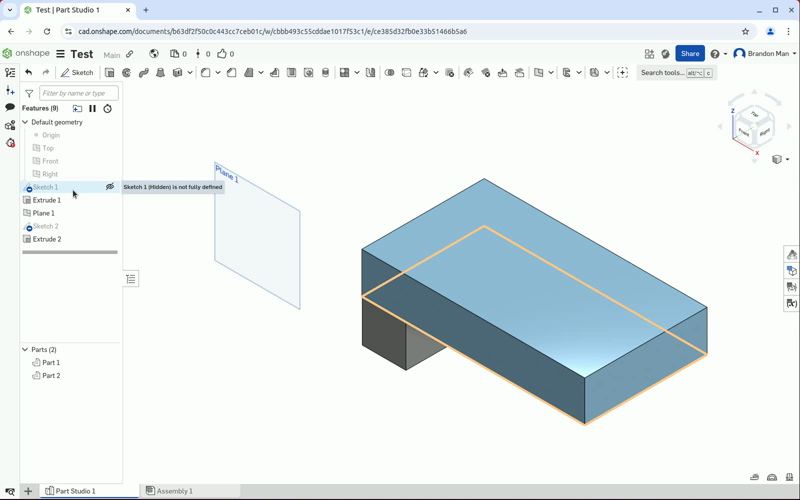
click(73, 189)